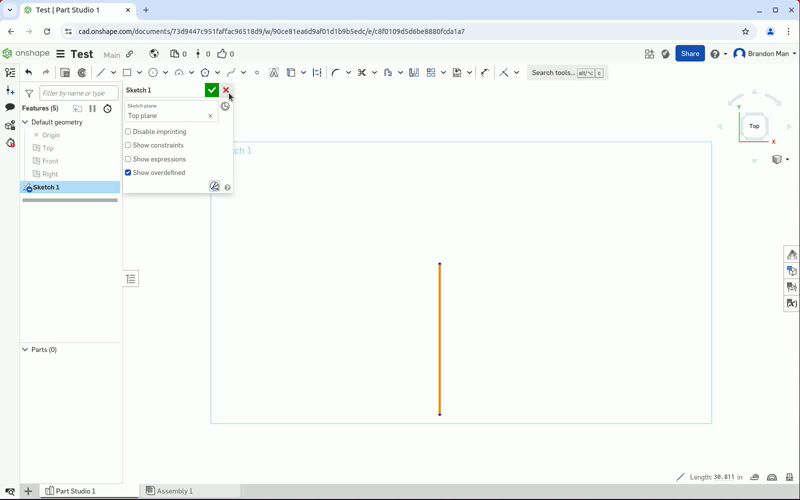
key(shift+h)
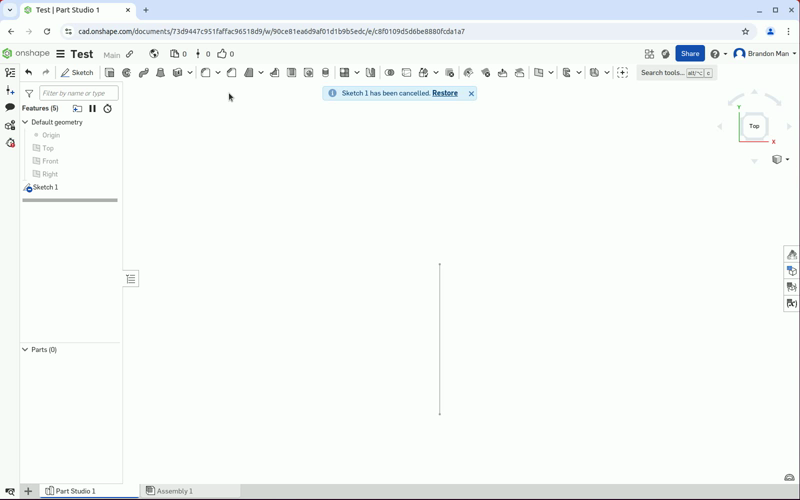
mouse_move(73, 352)
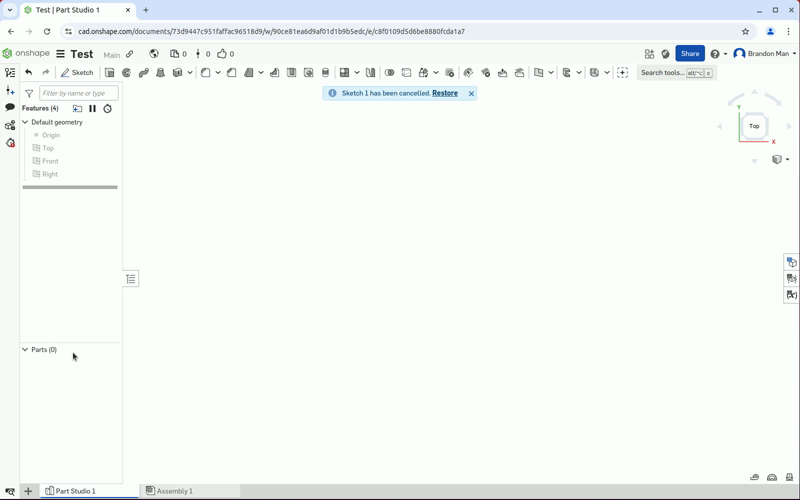
key(y)
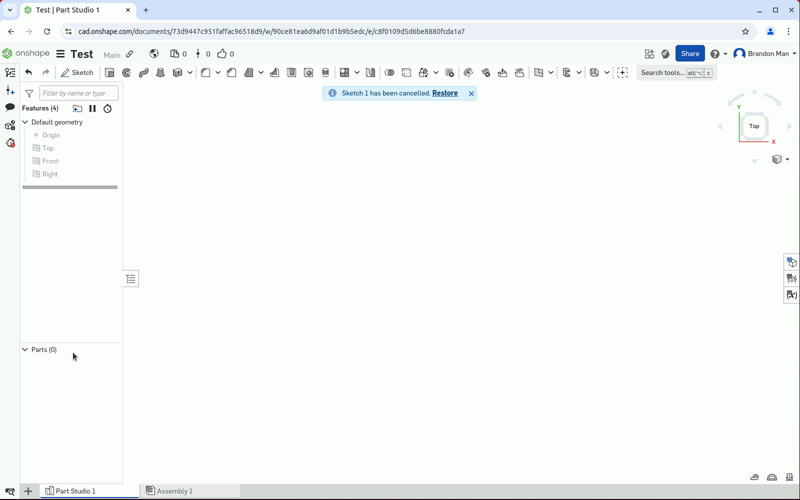
key(shift+p)
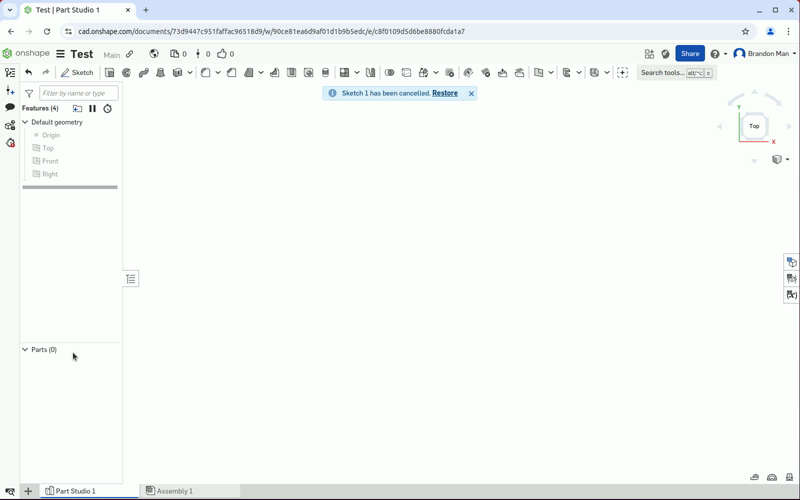
key(space)
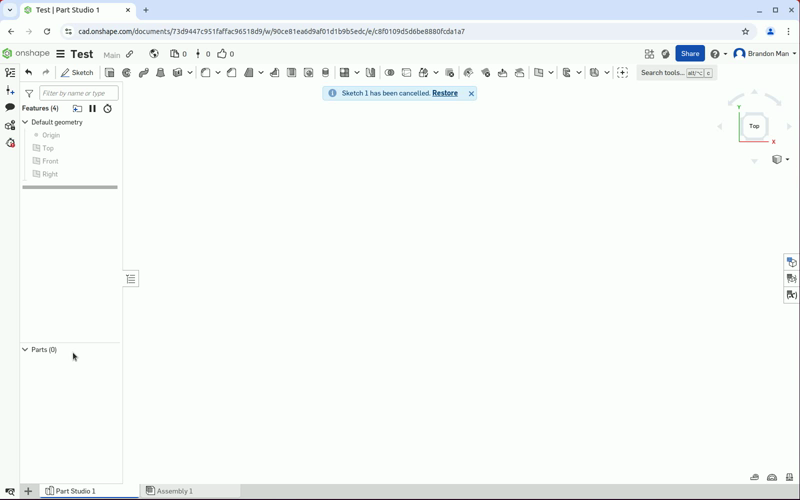
key_down(shift)
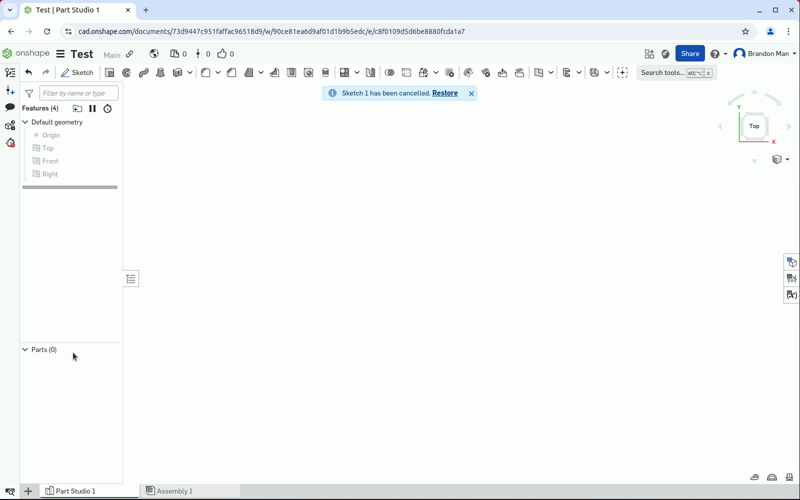
key(up)
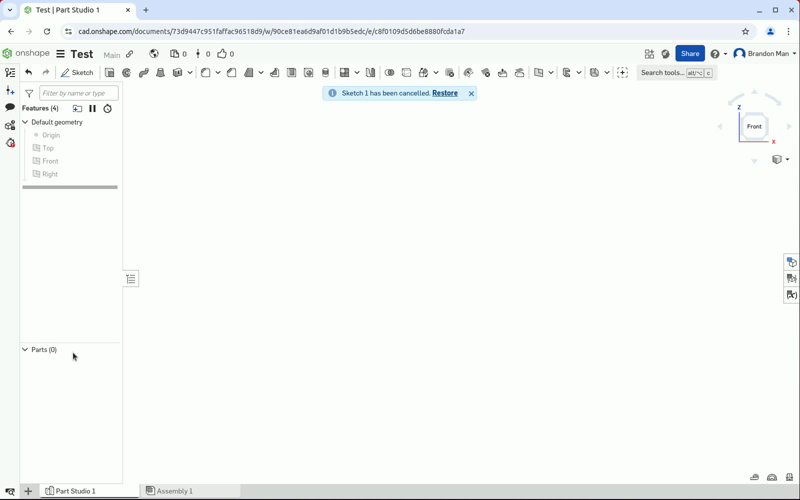
key_up(shift)
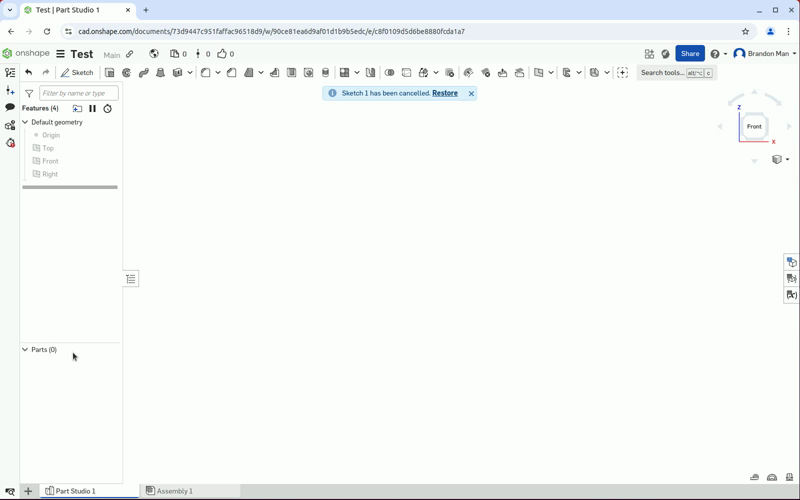
mouse_move(73, 352)
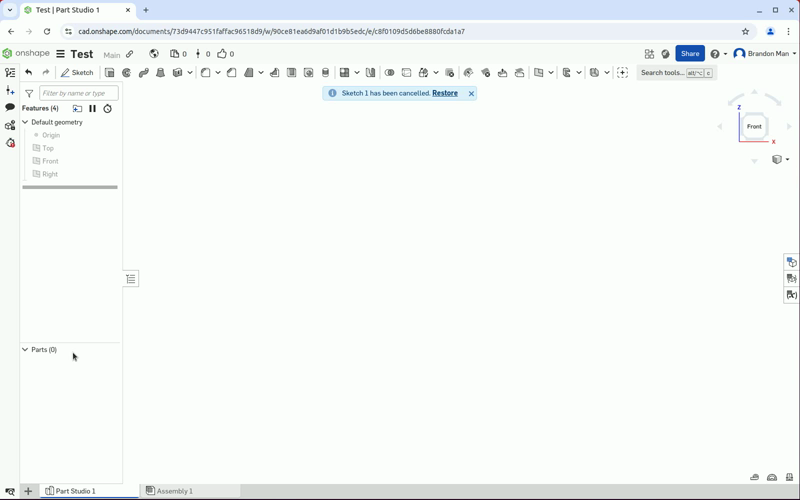
key(shift+y)
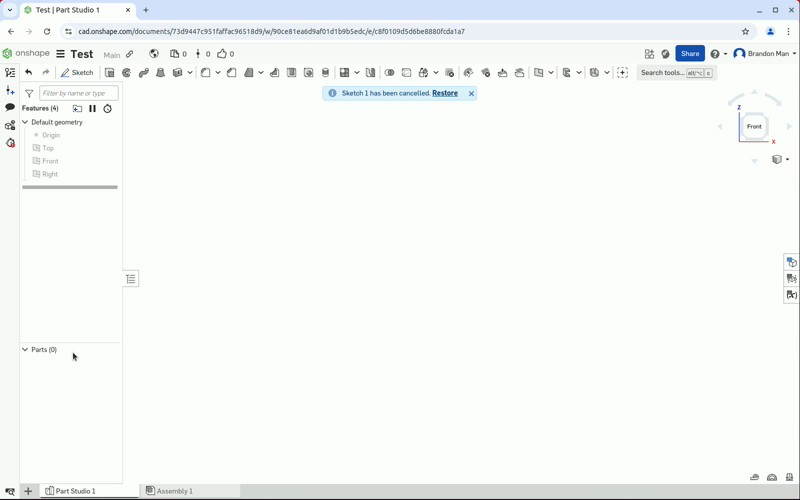
key(shift+s)
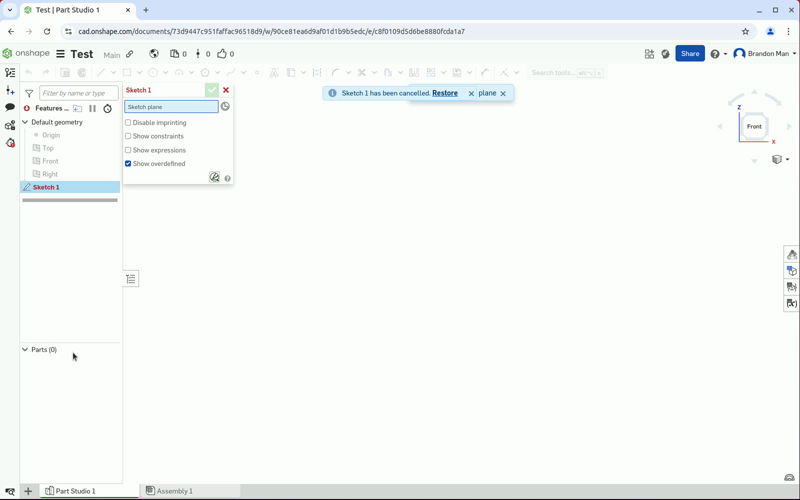
mouse_move(73, 163)
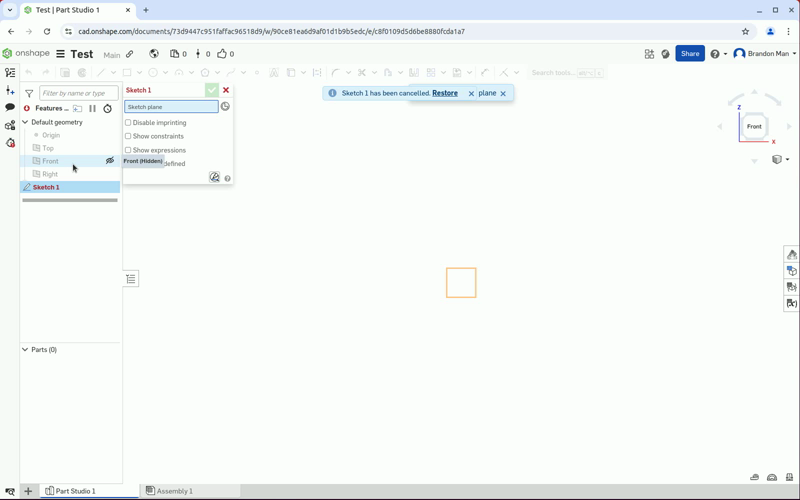
click(73, 163)
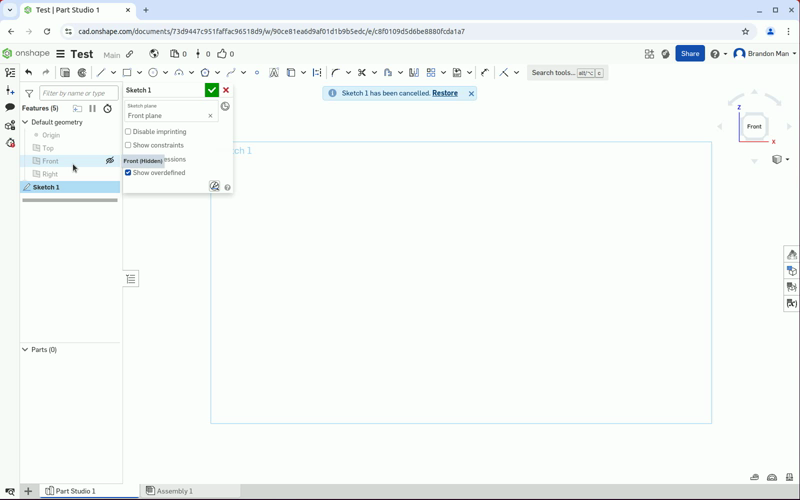
mouse_move(73, 352)
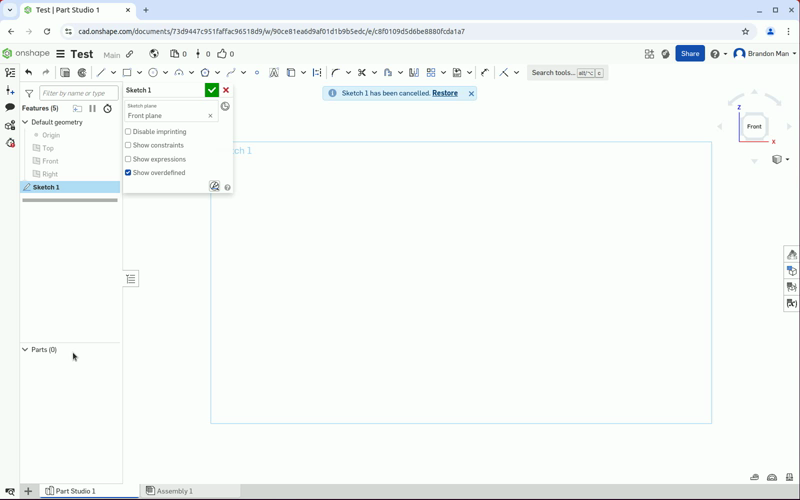
key(y)
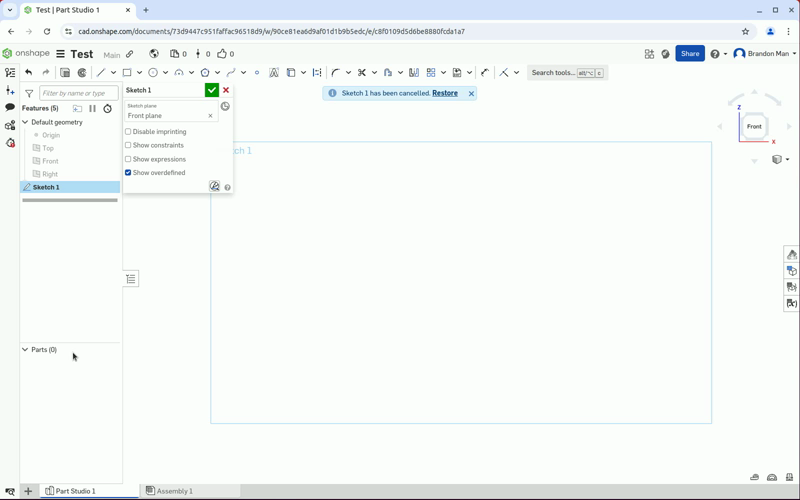
key(l)
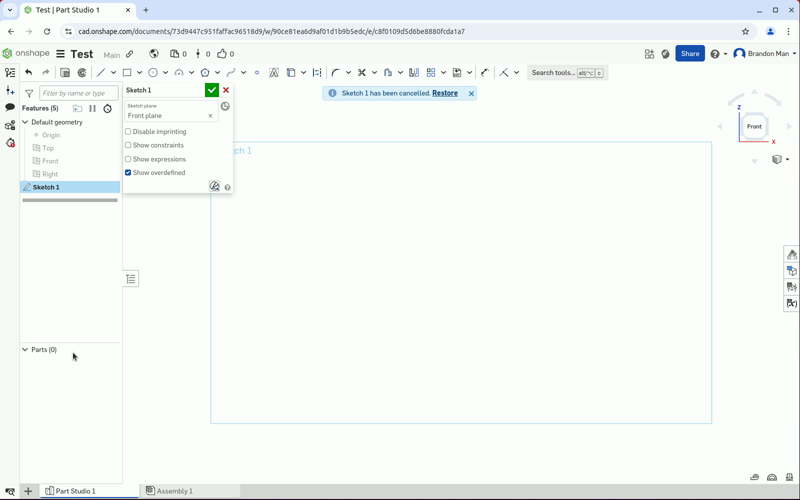
key_down(shift)
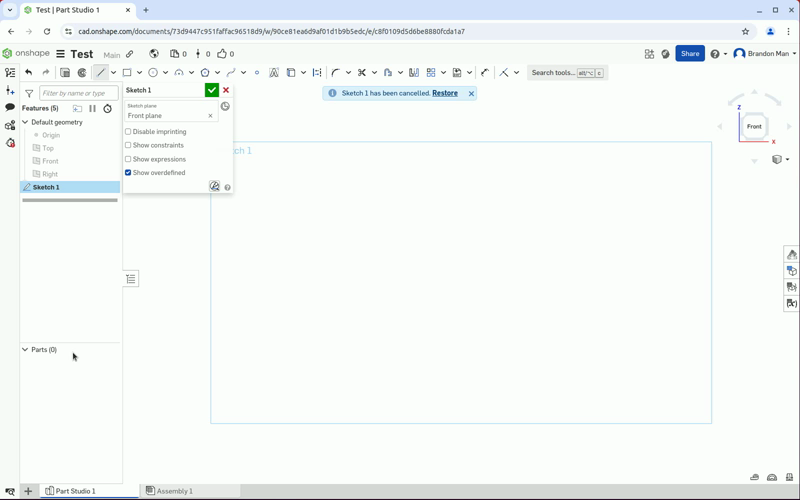
mouse_move(368, 217)
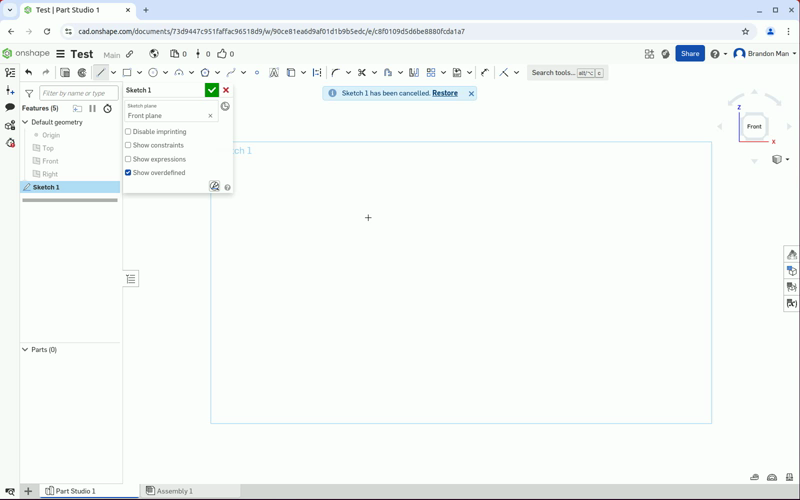
click(368, 217)
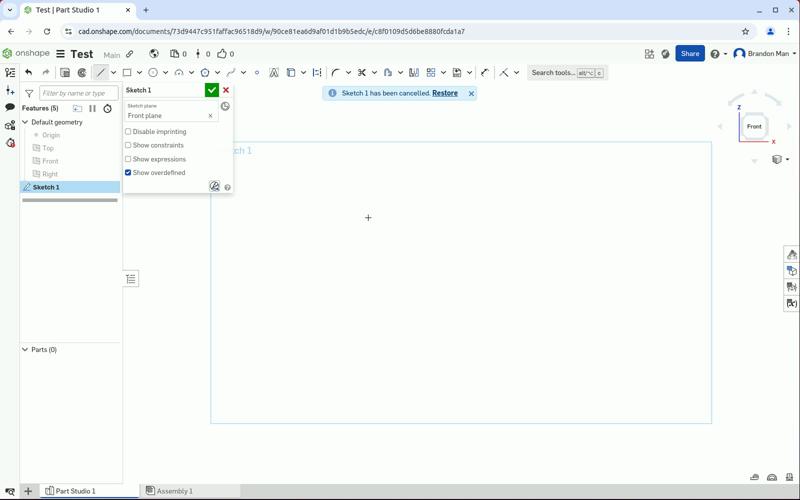
key_up(shift)
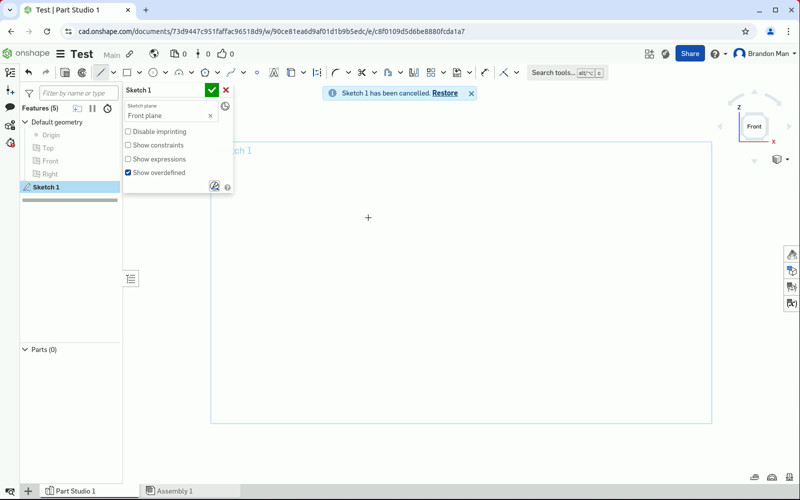
key_down(shift)
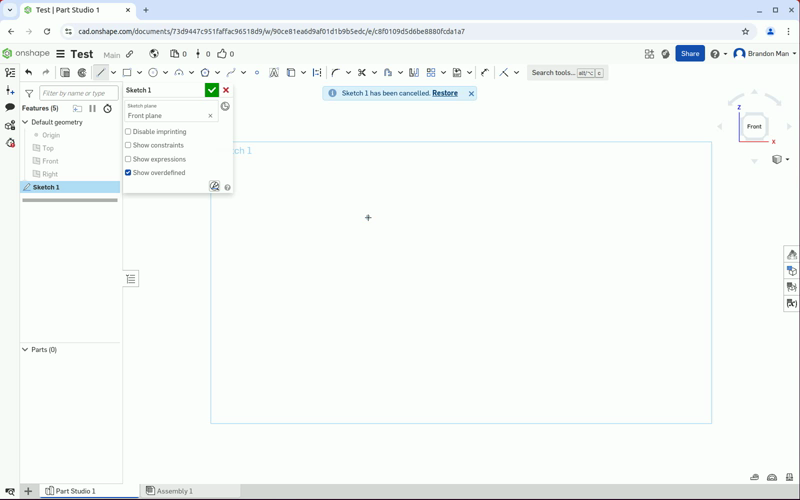
mouse_move(398, 217)
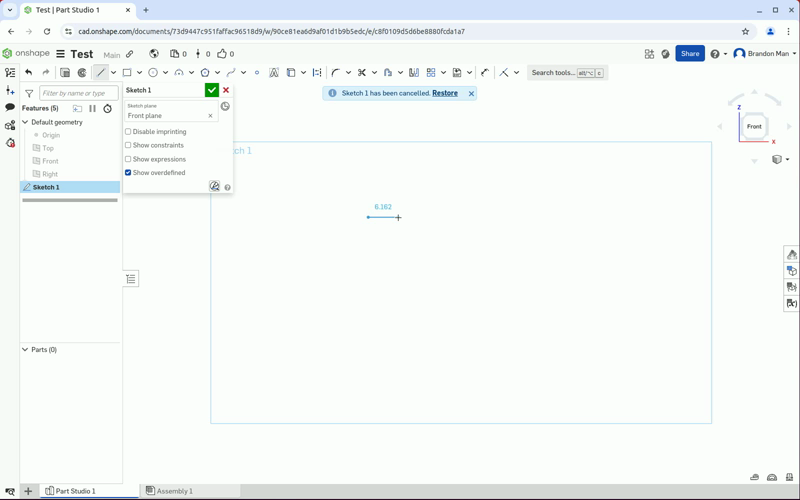
mouse_move(377, 249)
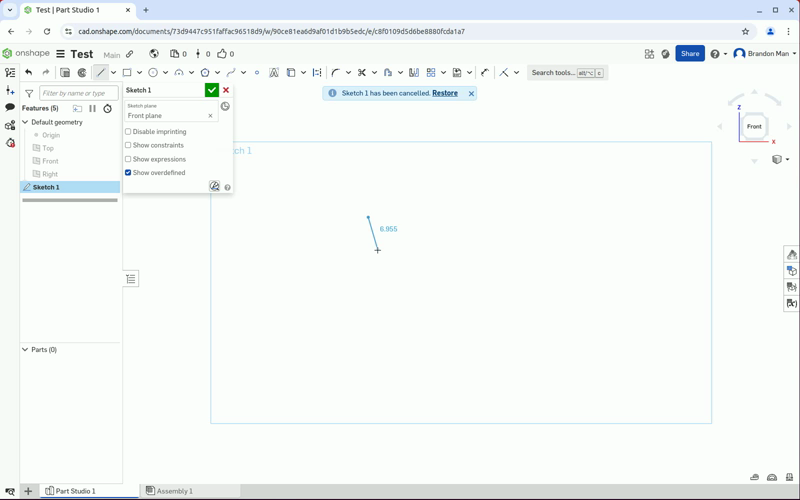
click(377, 249)
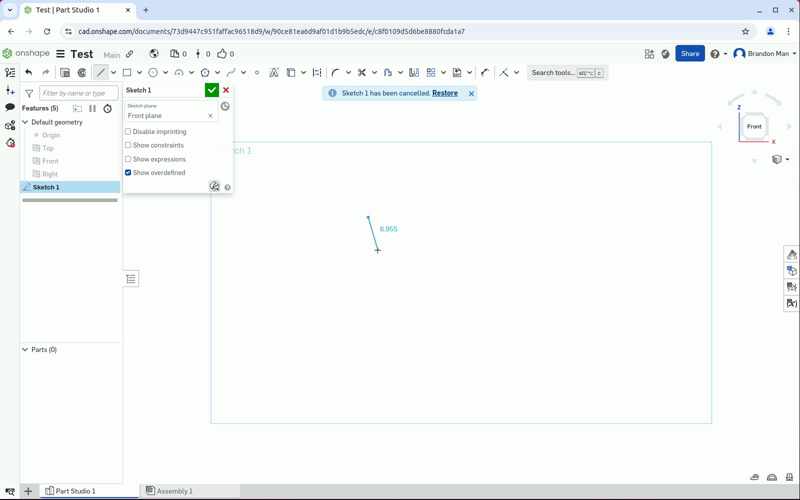
key_up(shift)
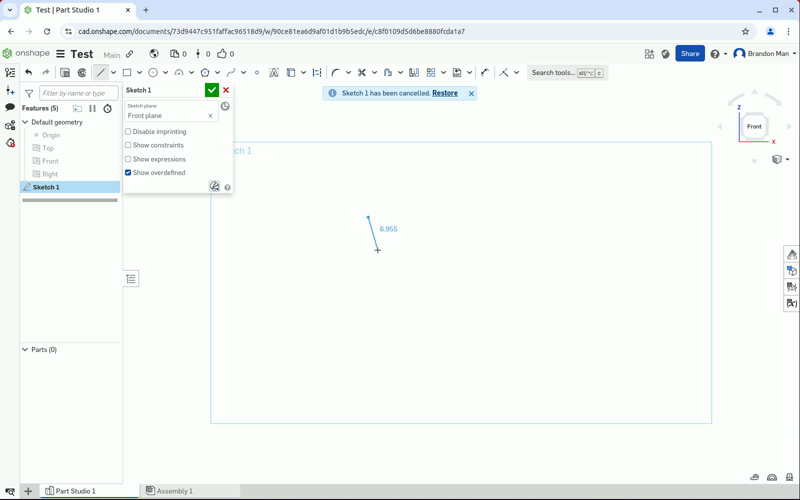
key_down(shift)
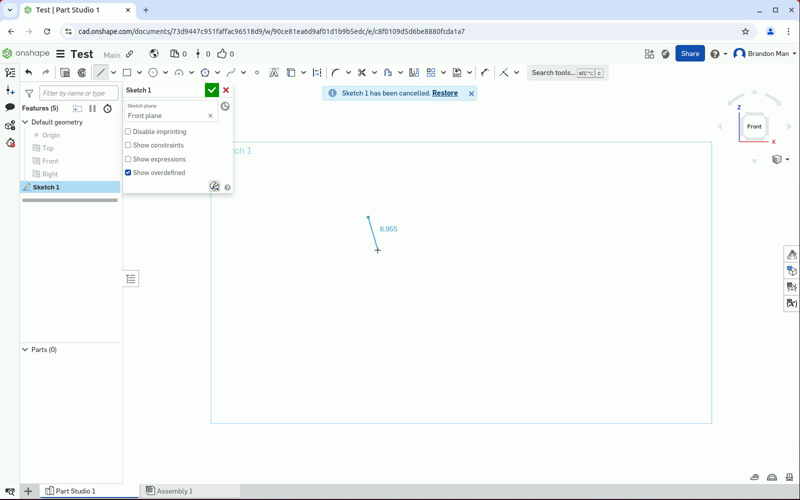
mouse_move(407, 249)
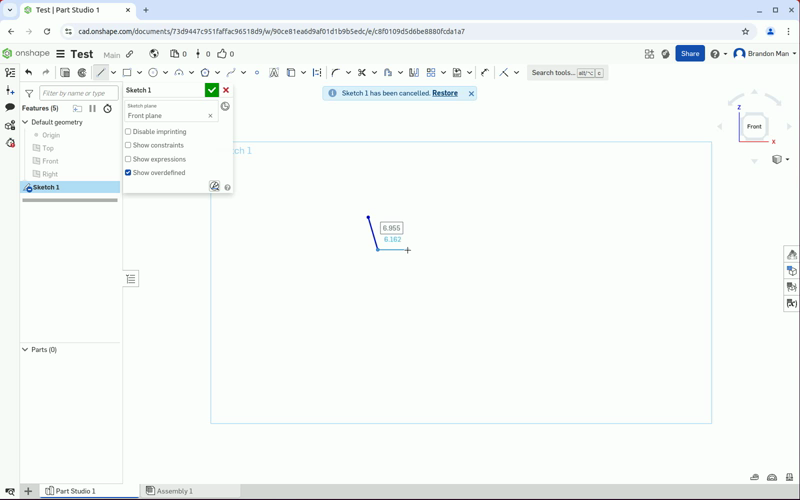
mouse_move(410, 258)
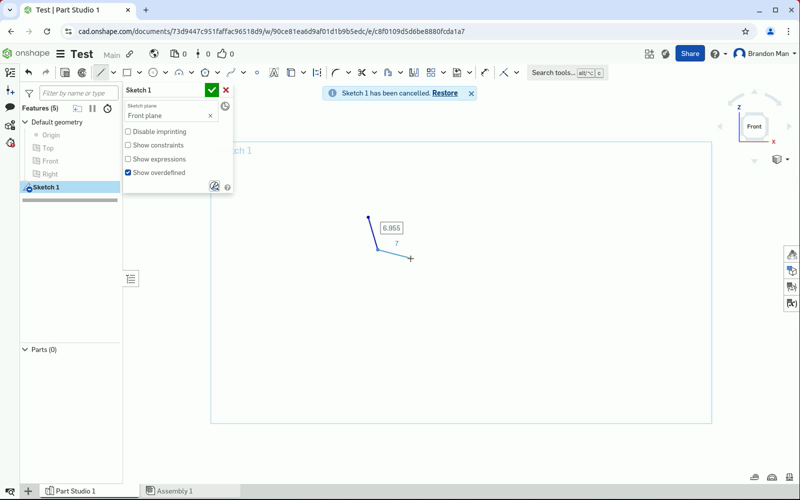
click(410, 258)
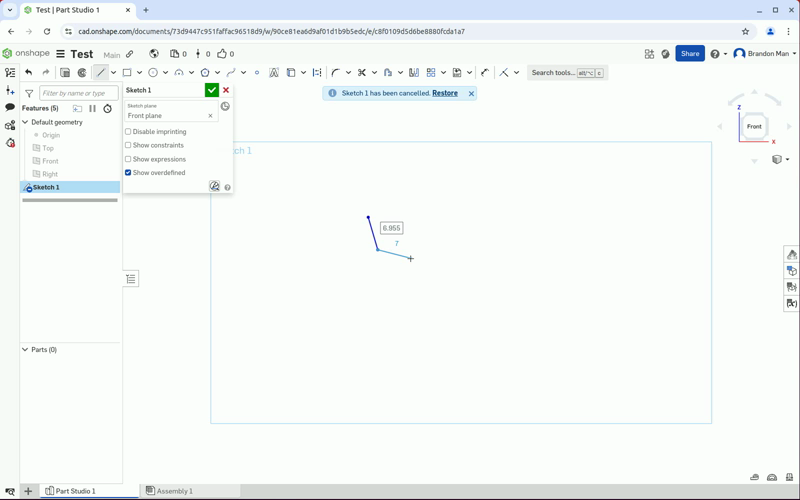
key_up(shift)
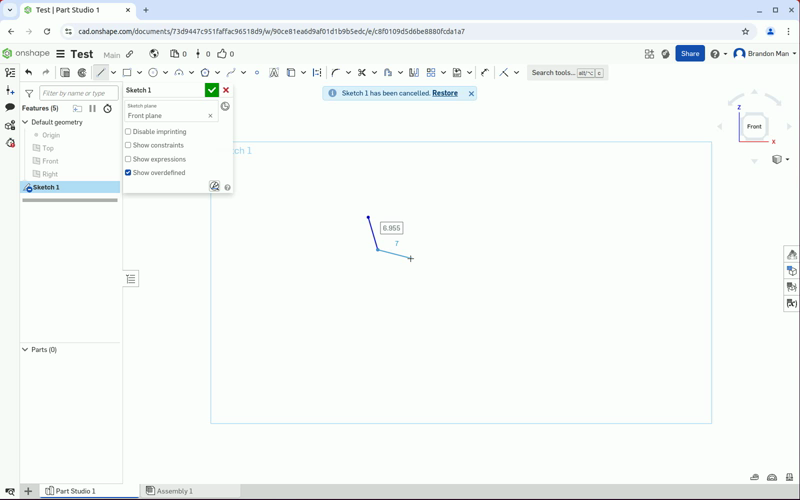
key_down(shift)
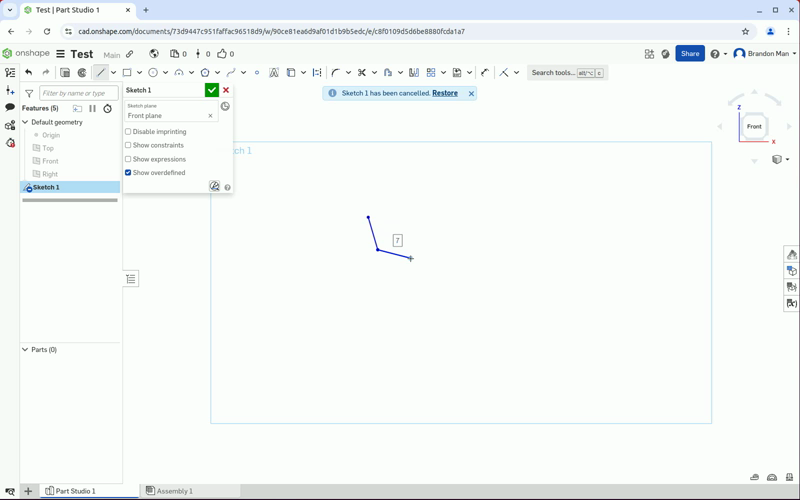
mouse_move(440, 258)
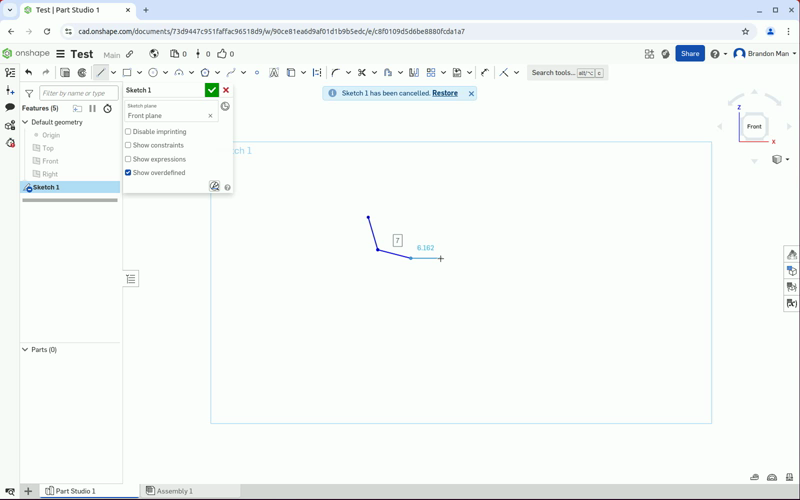
mouse_move(434, 233)
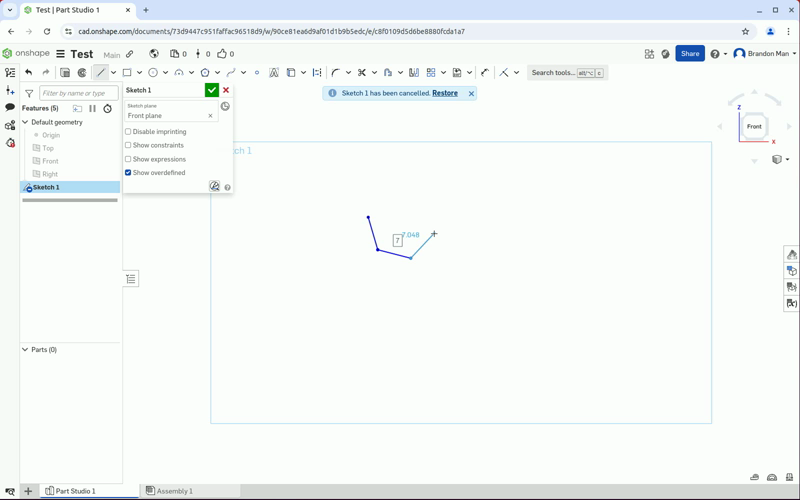
click(434, 233)
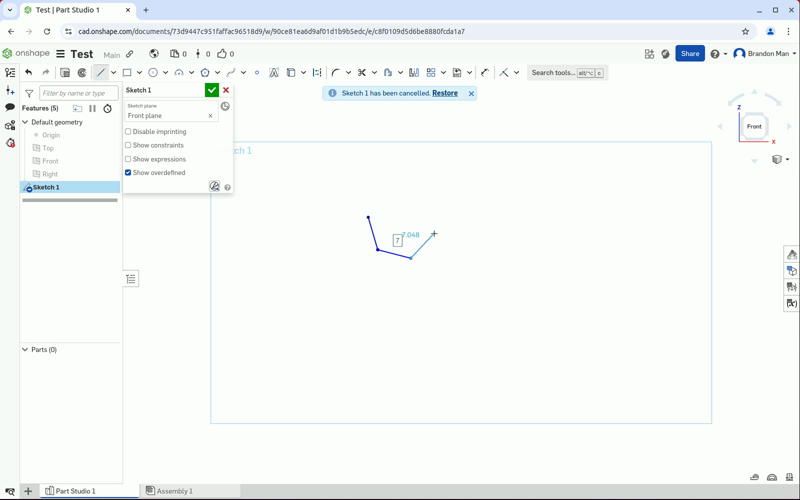
key_up(shift)
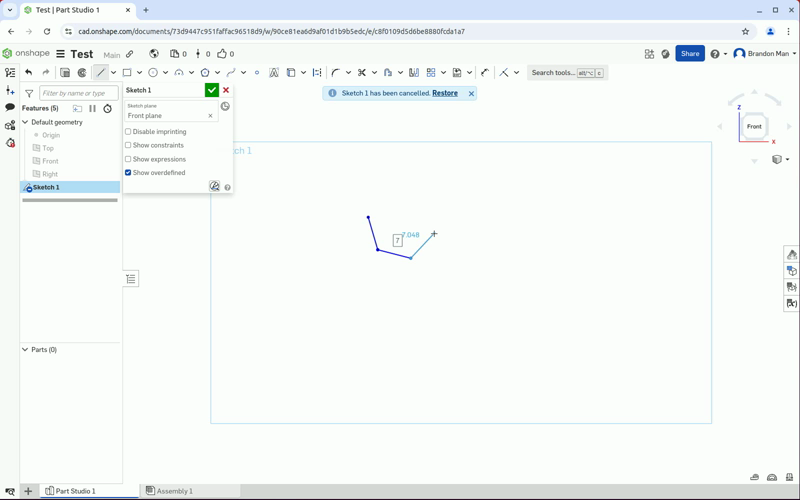
key_down(shift)
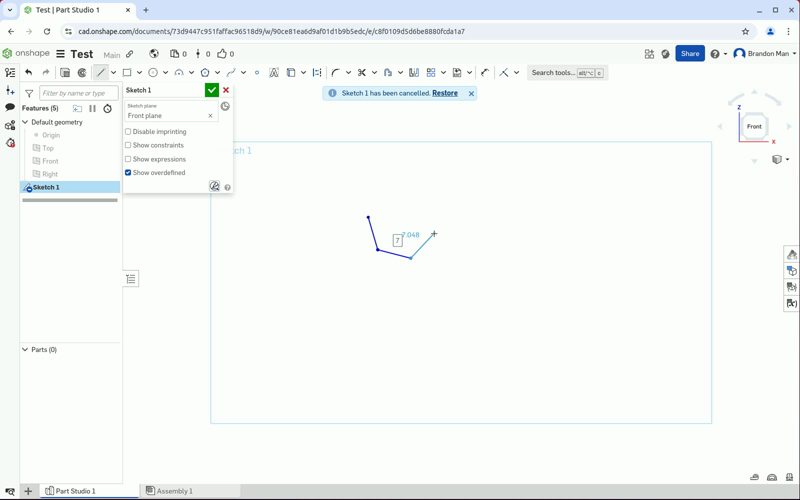
mouse_move(464, 233)
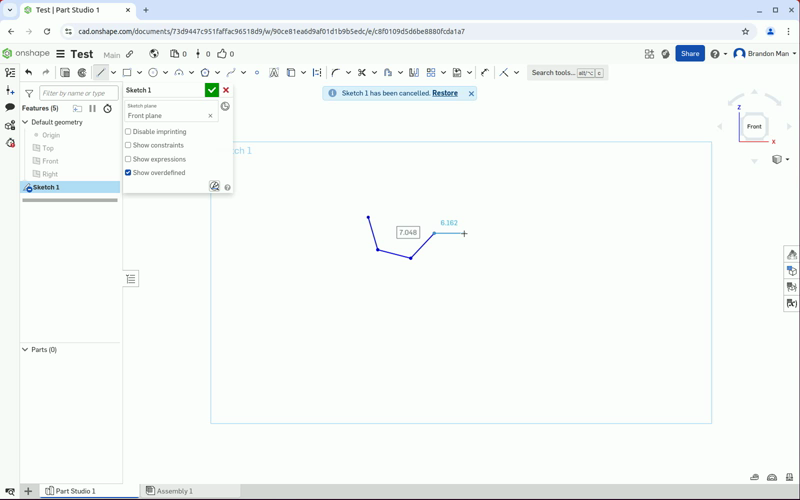
mouse_move(424, 200)
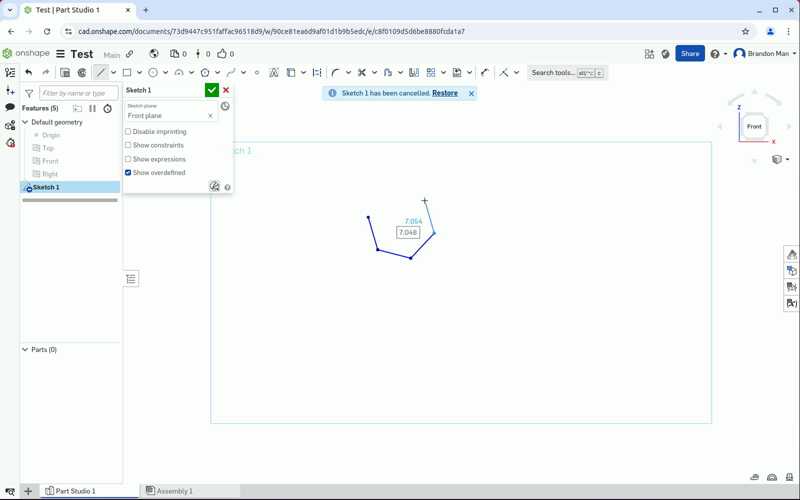
click(424, 200)
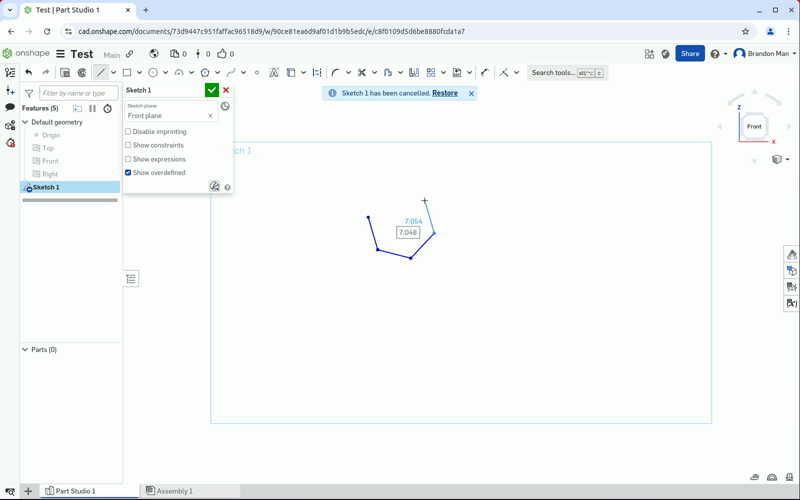
key_up(shift)
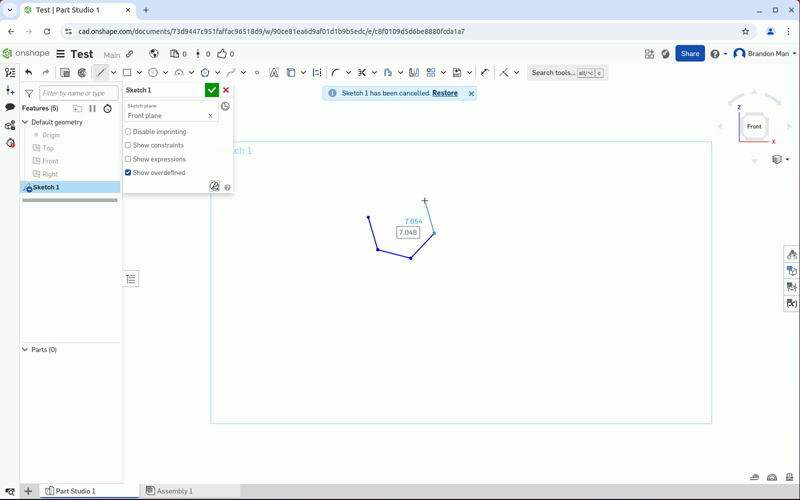
key_down(shift)
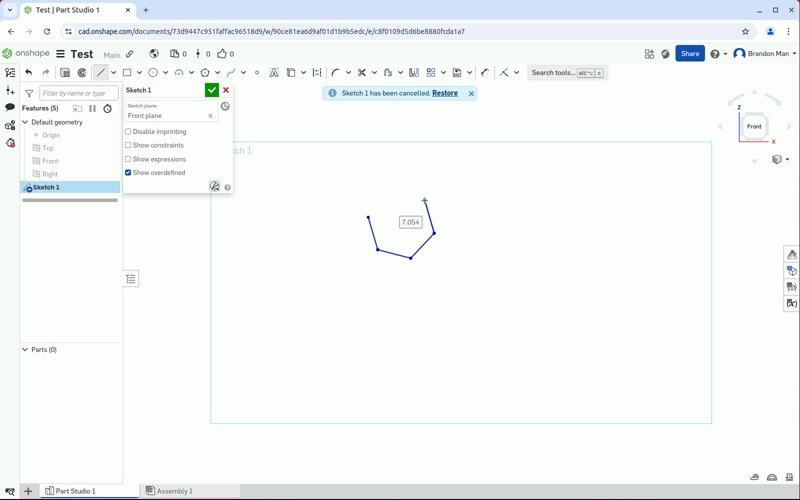
mouse_move(454, 200)
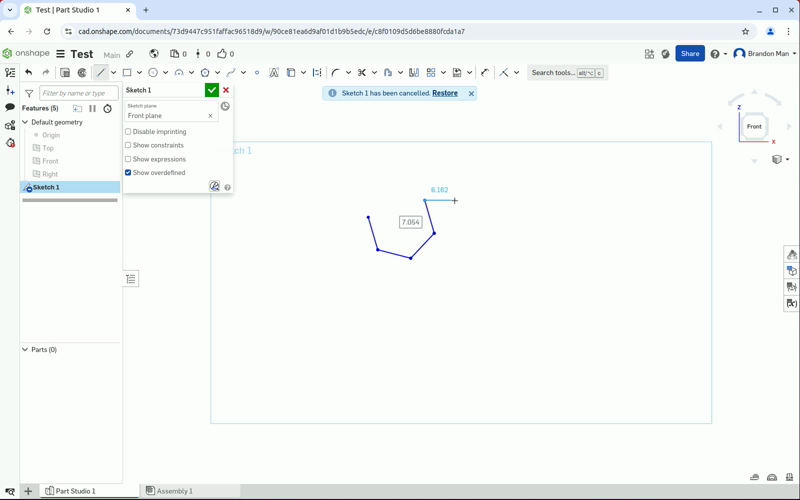
mouse_move(391, 192)
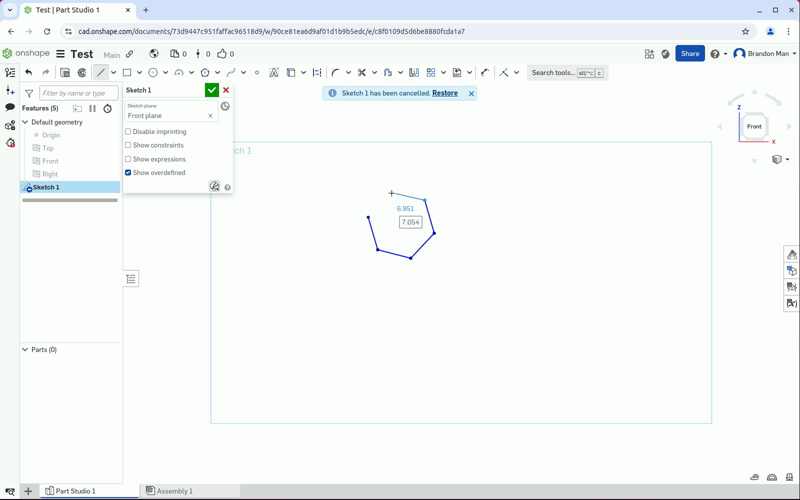
click(391, 192)
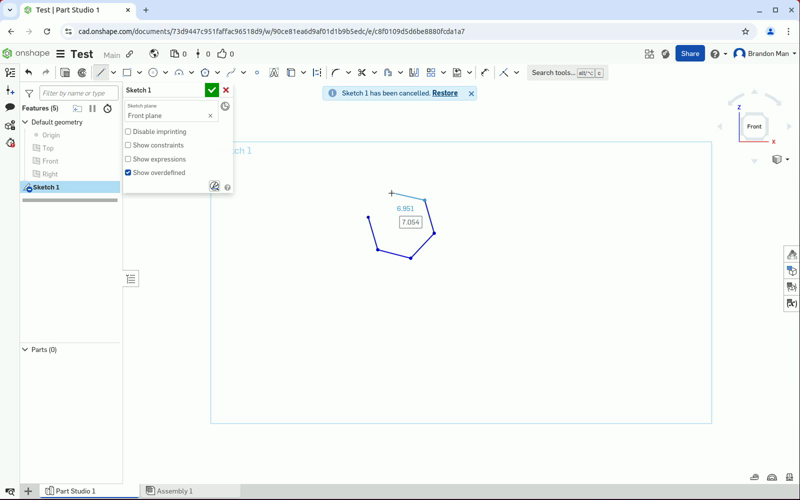
key_up(shift)
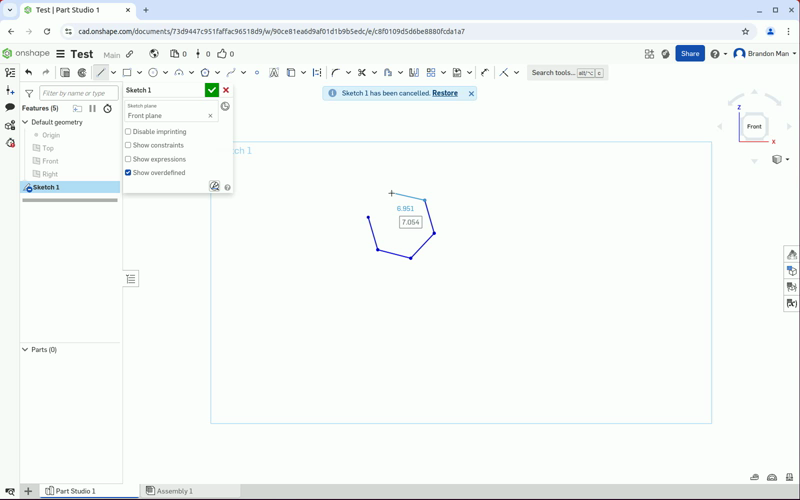
mouse_move(421, 192)
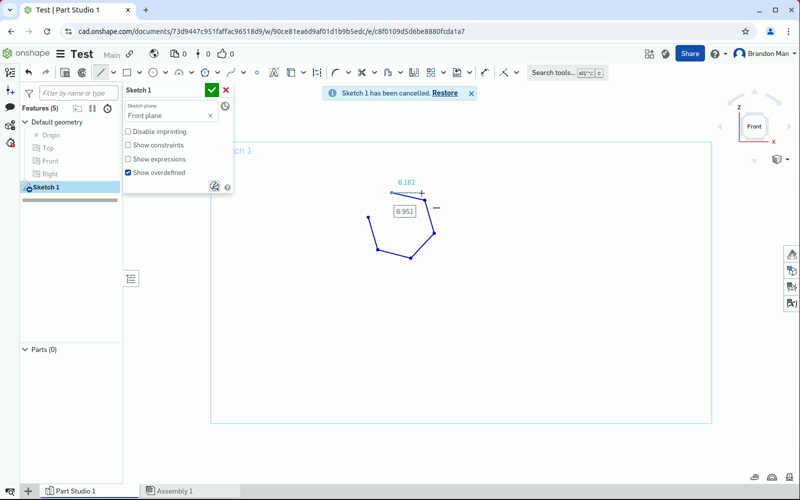
key_down(shift)
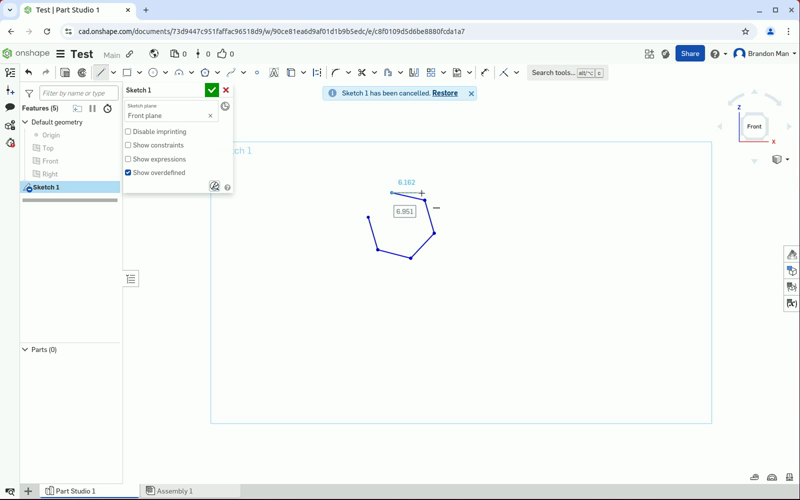
mouse_move(368, 217)
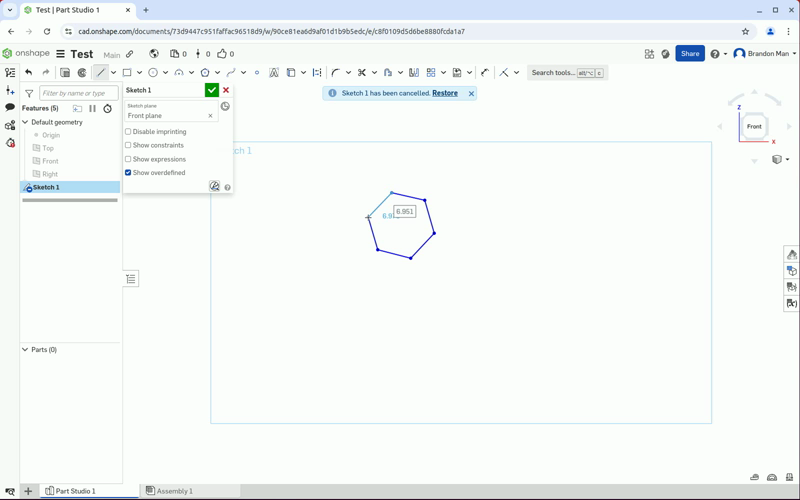
key_up(shift)
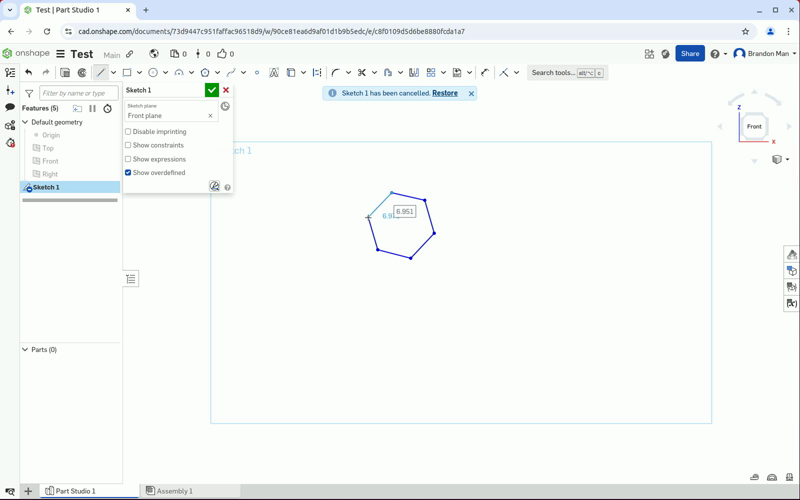
click(368, 217)
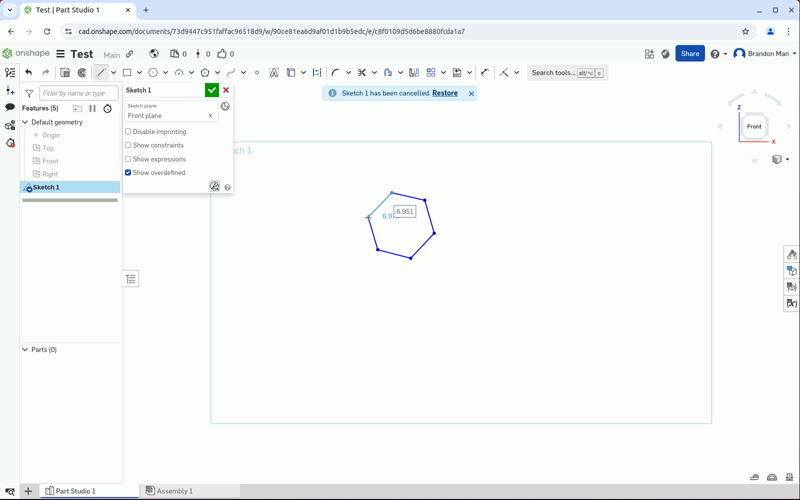
key(esc)
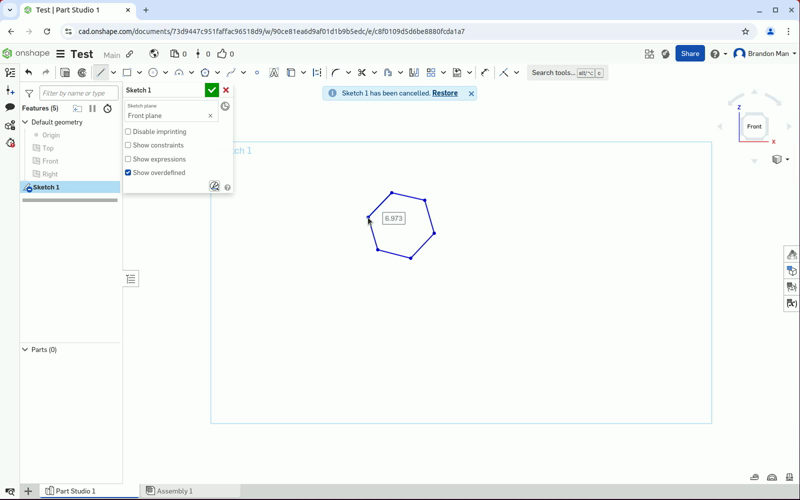
mouse_move(402, 222)
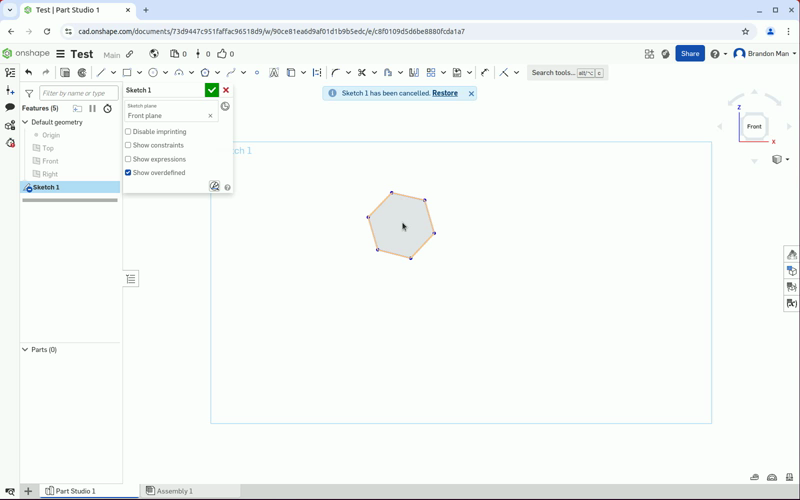
click(402, 222)
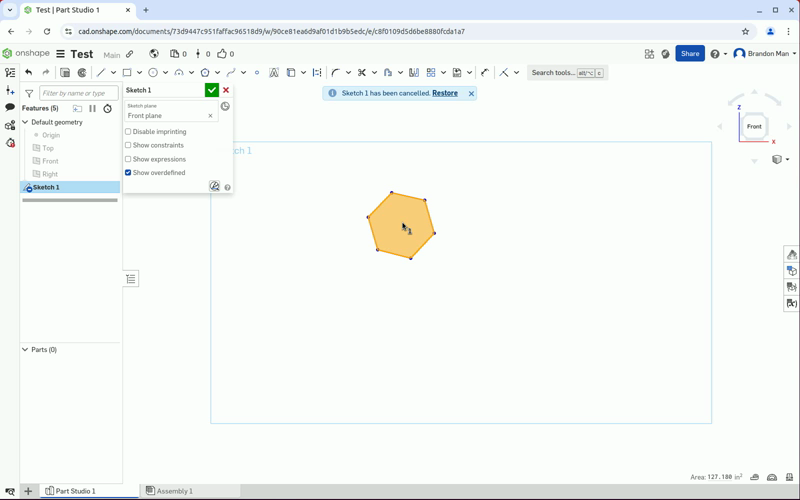
mouse_move(73, 352)
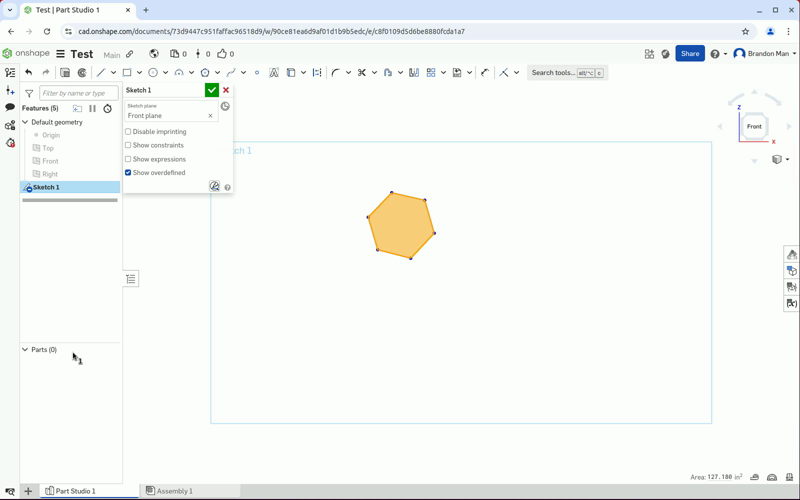
key(shift+y)
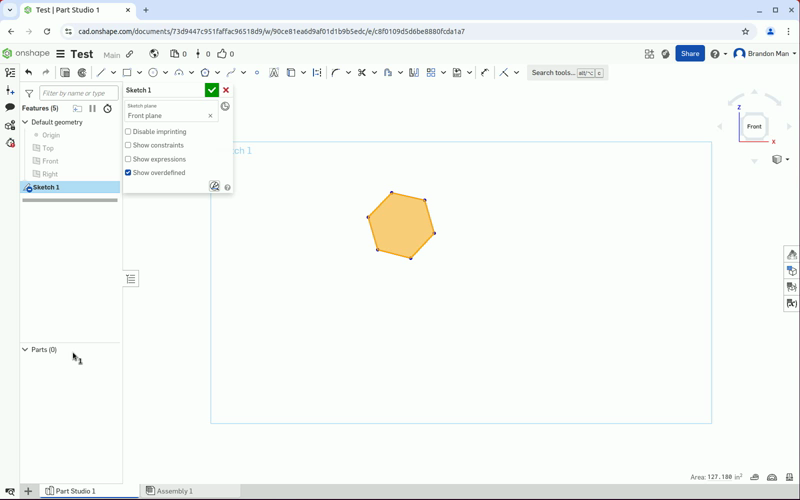
key(shift+e)
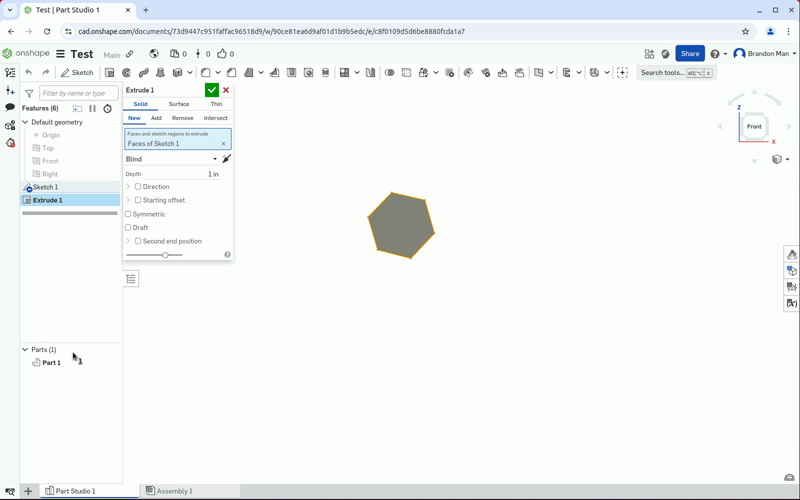
mouse_move(143, 106)
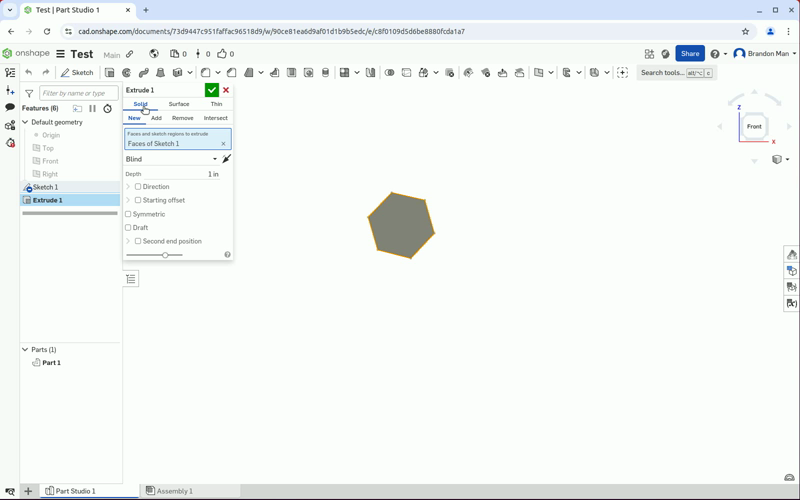
click(143, 106)
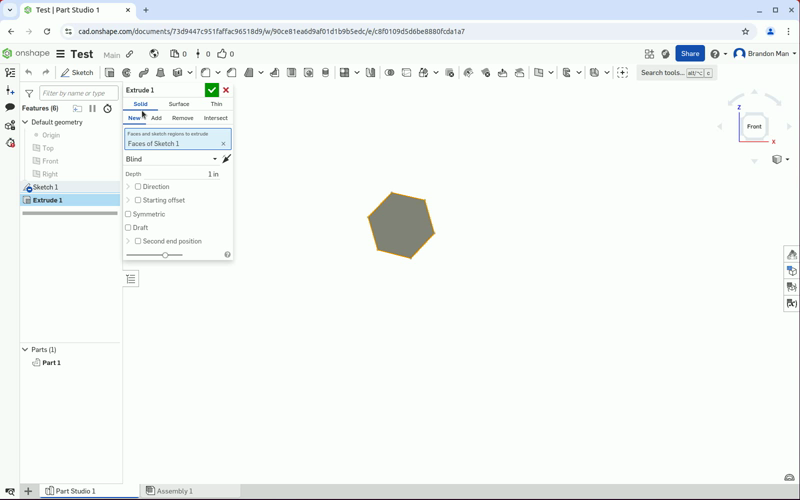
mouse_move(137, 120)
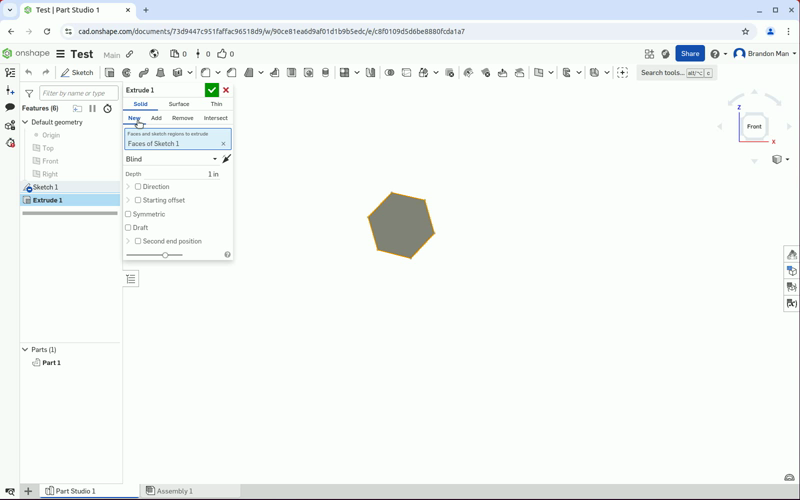
click(137, 120)
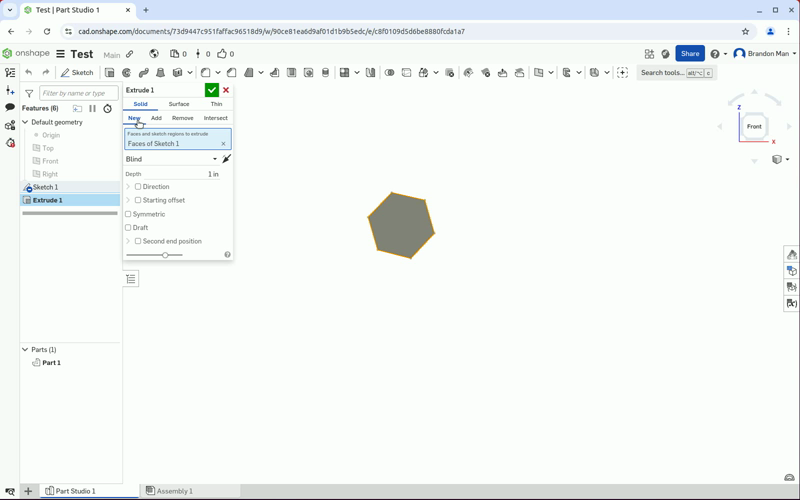
key(tab, 4)
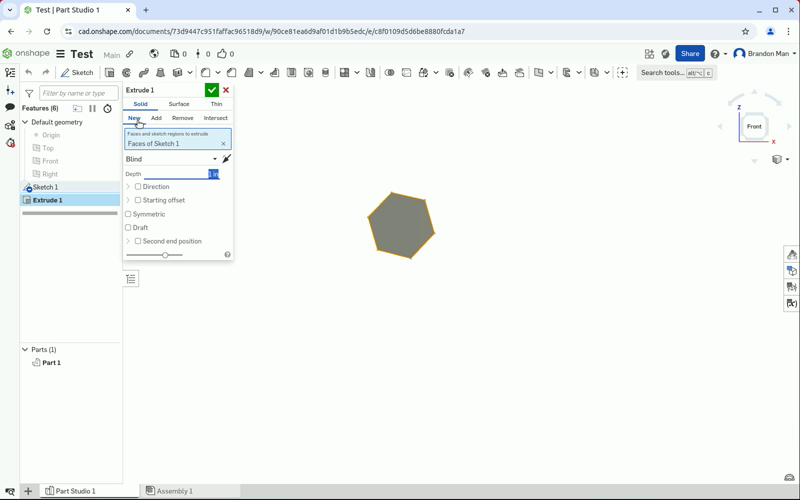
text(5.536)
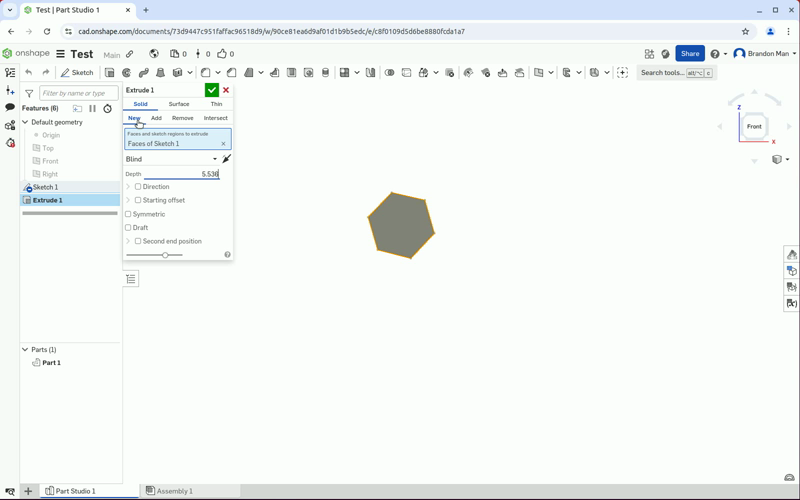
key(enter)
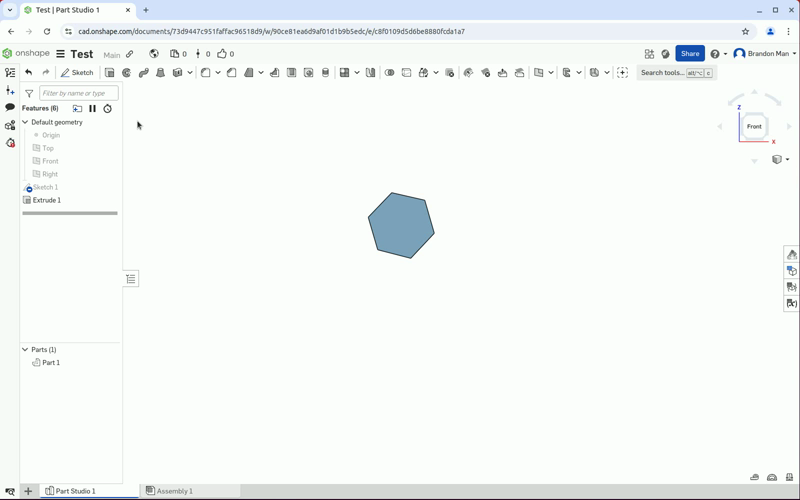
key(shift+h)
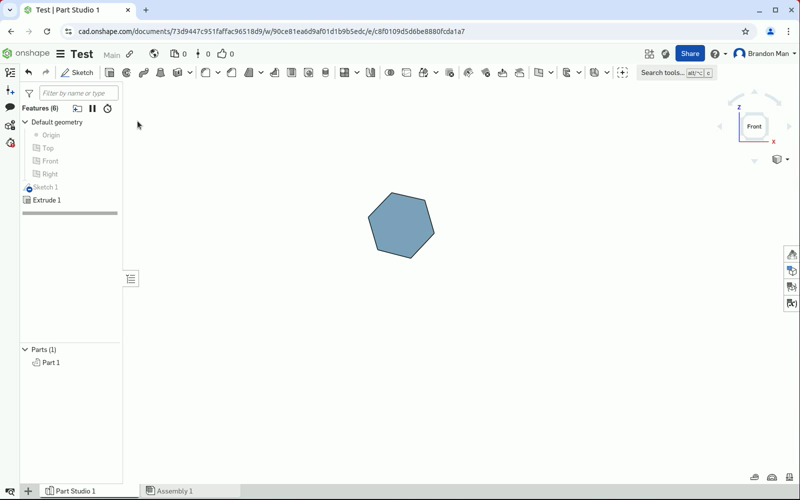
key(shift+h)
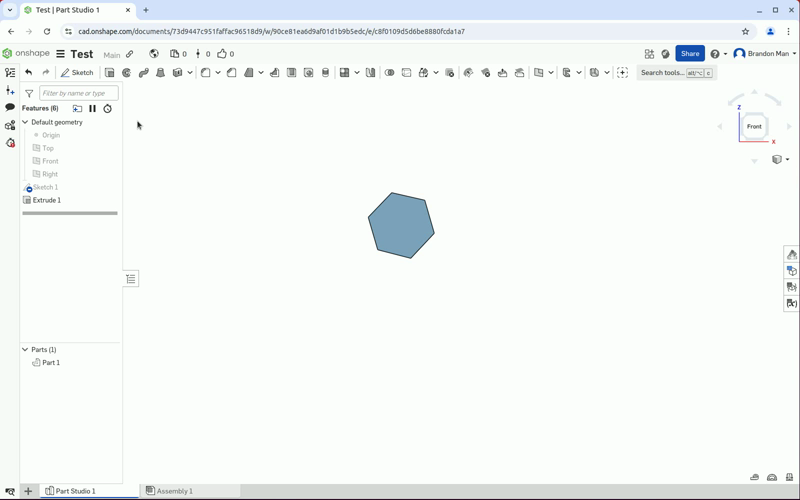
mouse_move(73, 189)
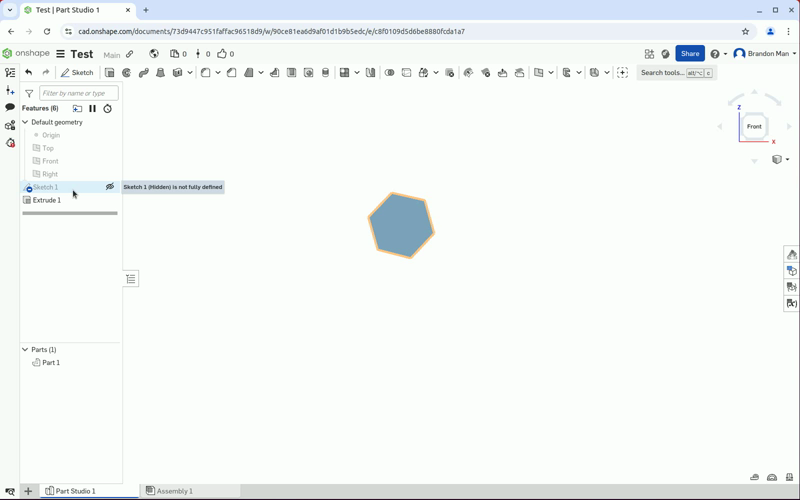
click(73, 189)
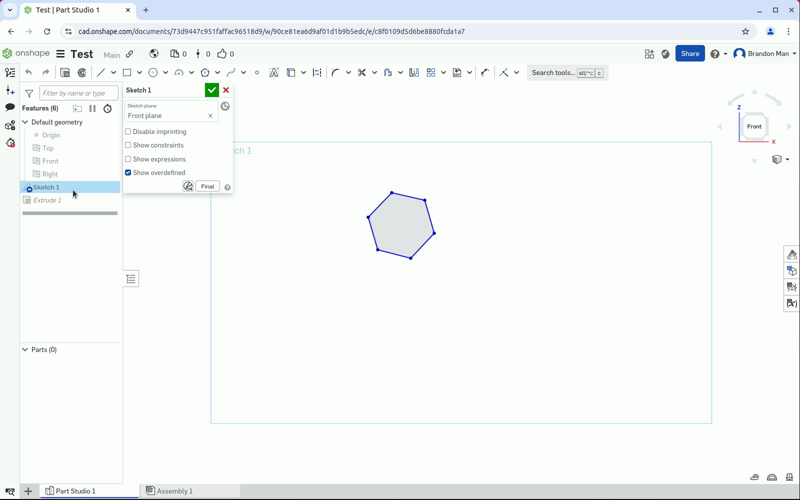
mouse_move(229, 92)
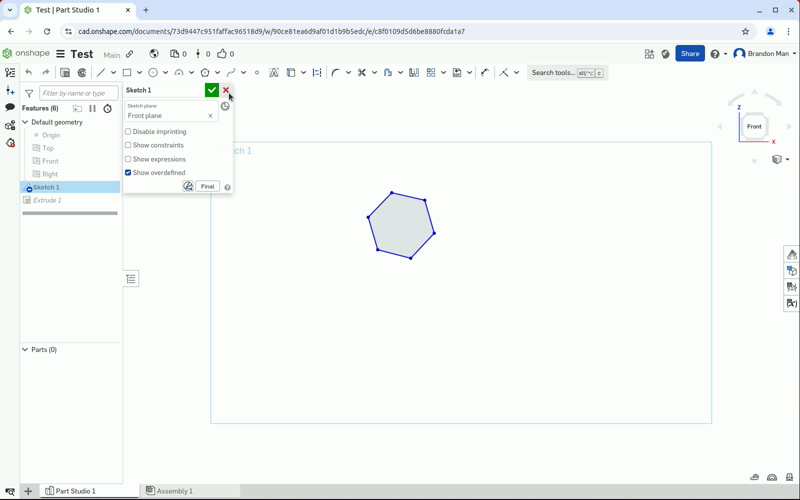
click(229, 92)
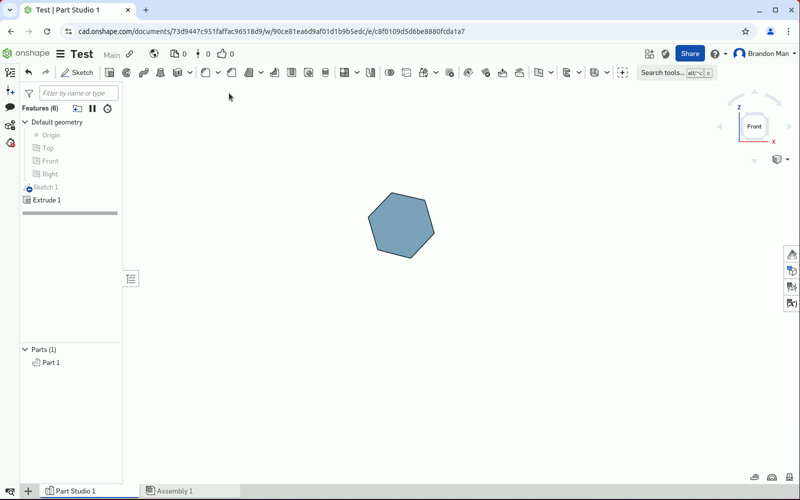
mouse_move(541, 75)
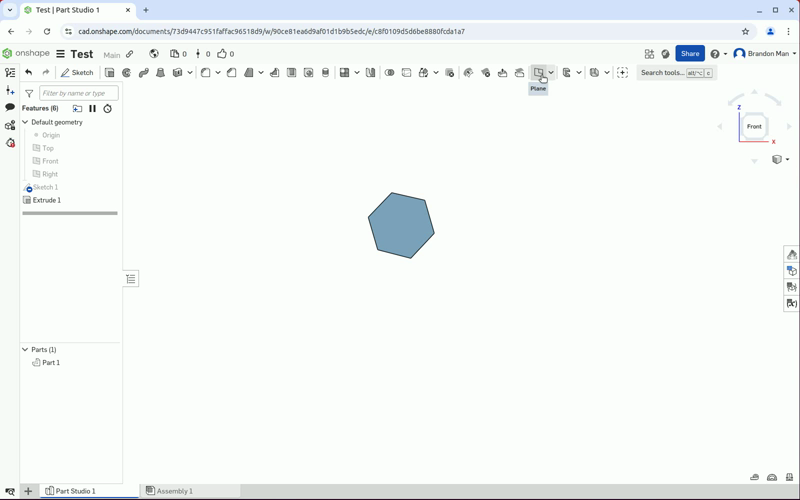
click(541, 75)
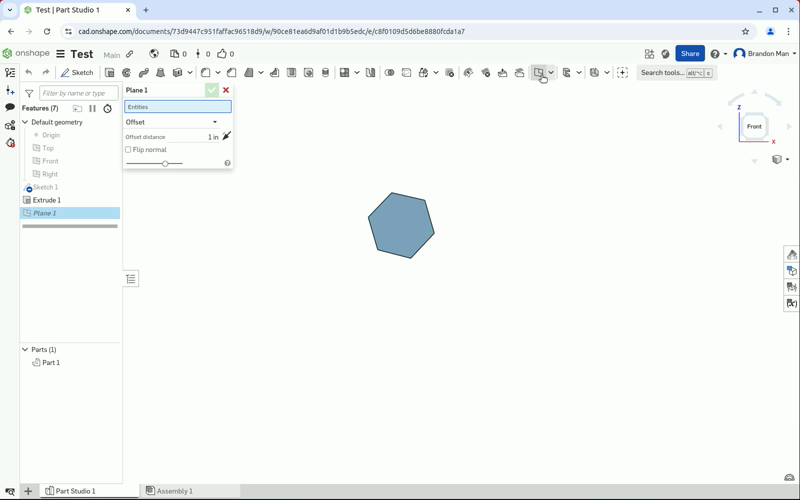
mouse_move(73, 163)
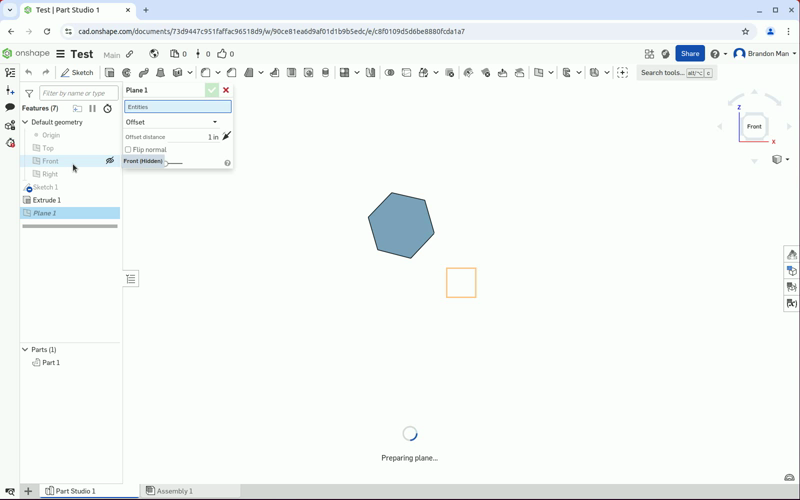
click(73, 163)
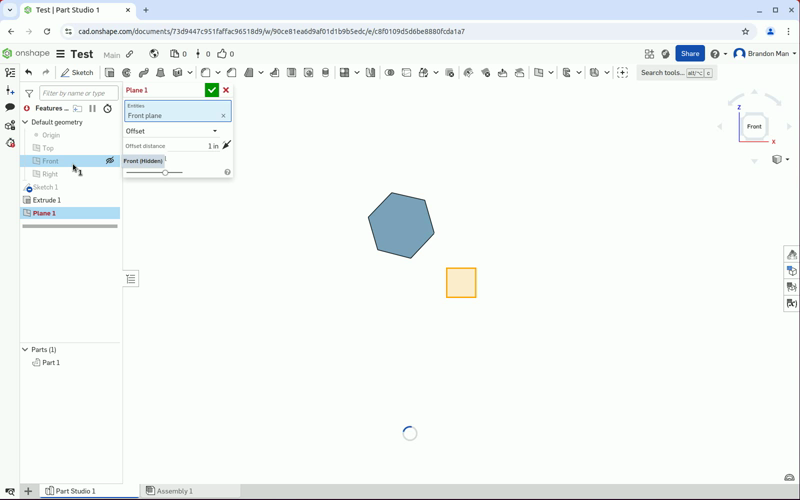
key(tab, 2)
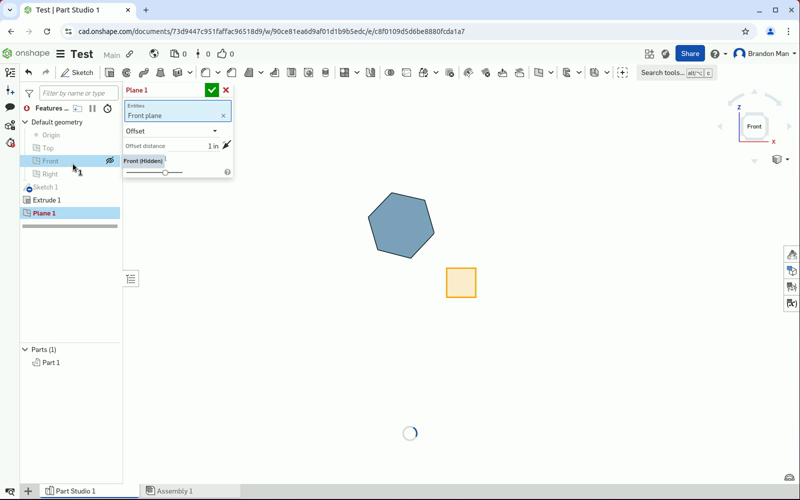
text(5.546)
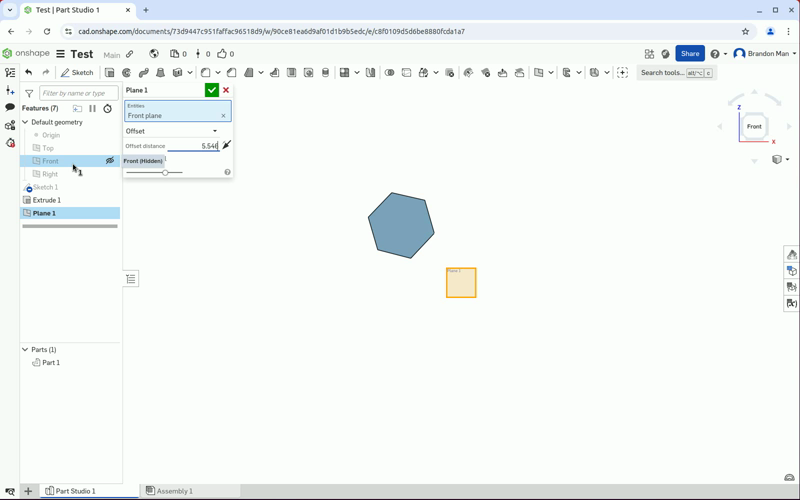
key(enter, 2)
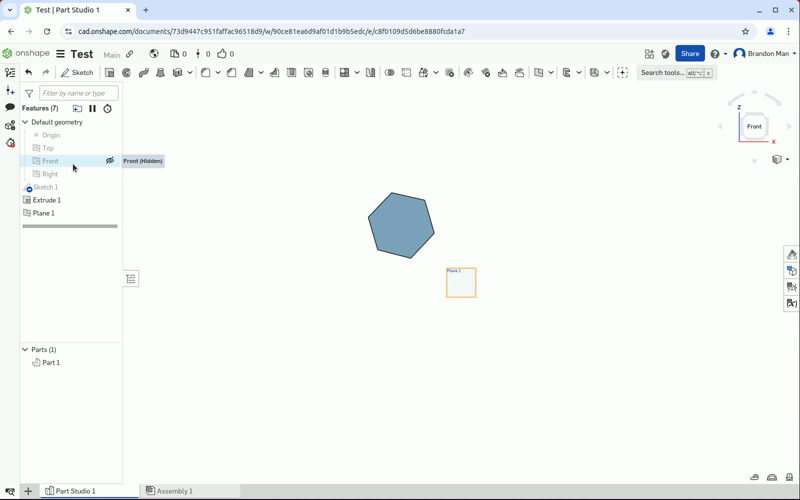
key(shift+s)
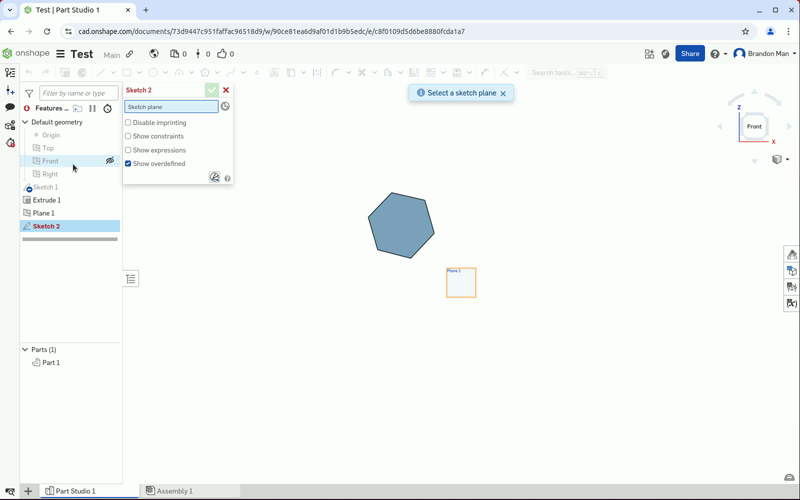
mouse_move(73, 215)
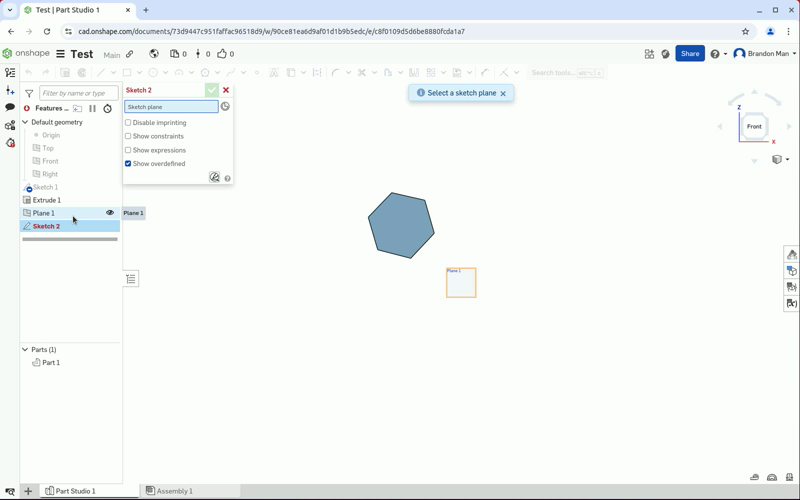
click(73, 215)
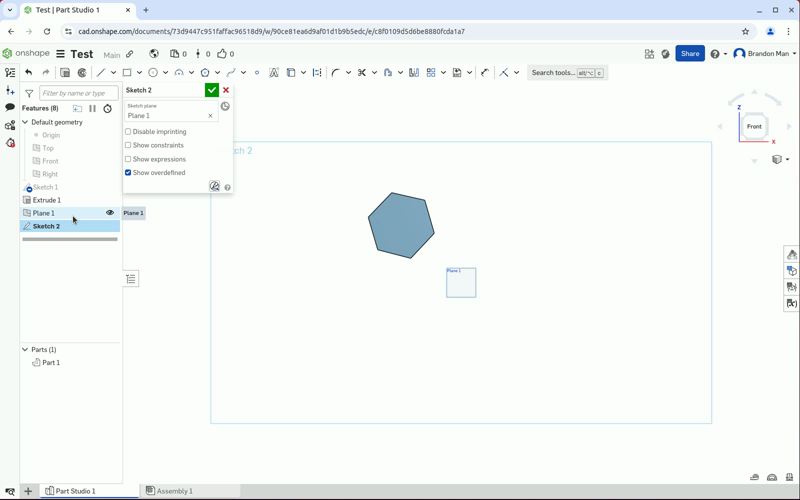
mouse_move(73, 352)
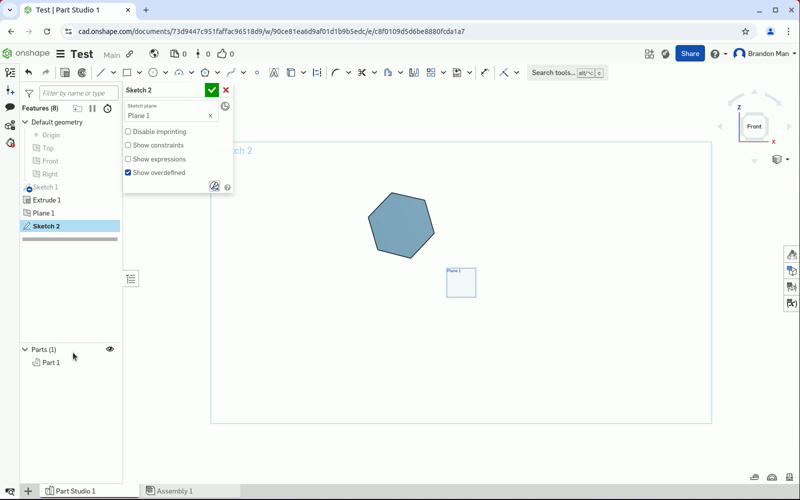
key(y)
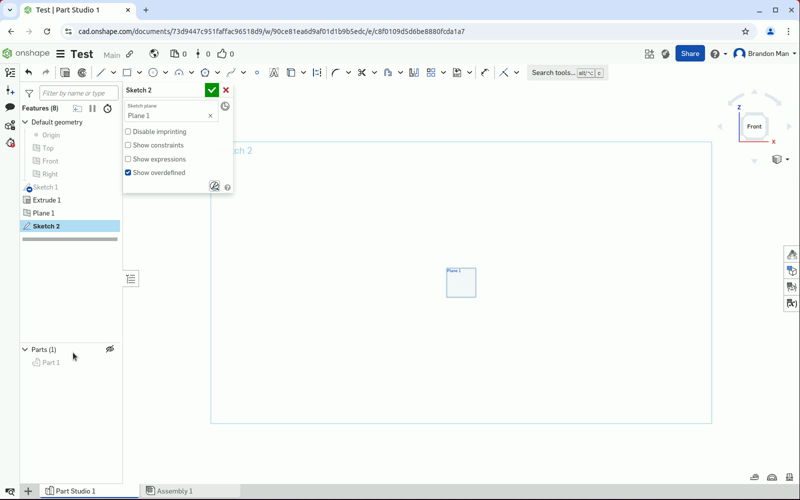
key(c)
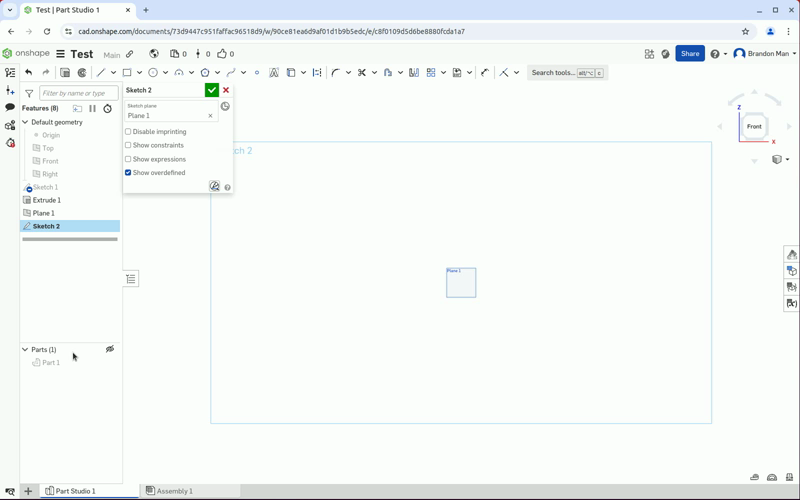
key_down(shift)
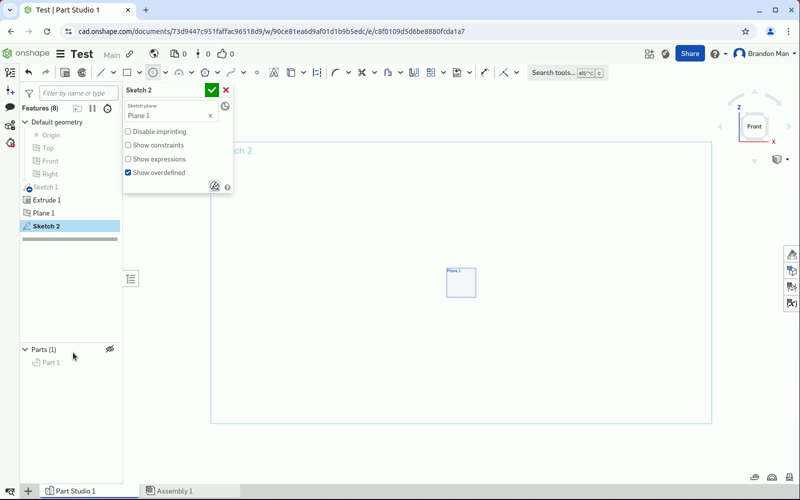
mouse_move(402, 225)
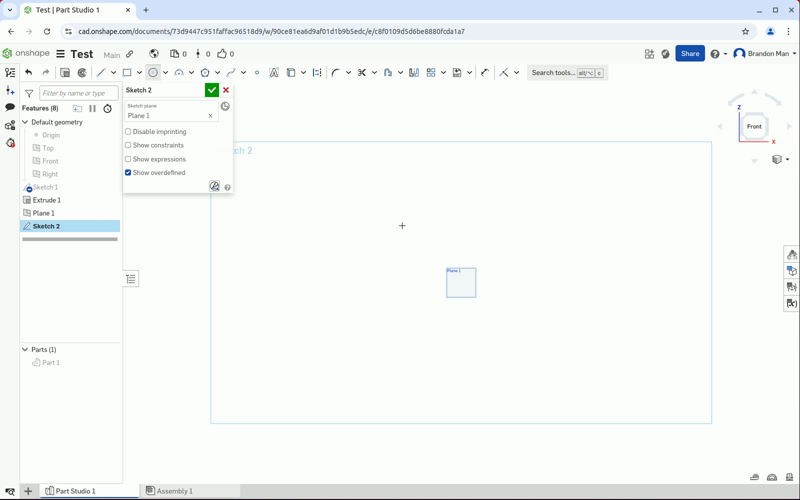
click(402, 225)
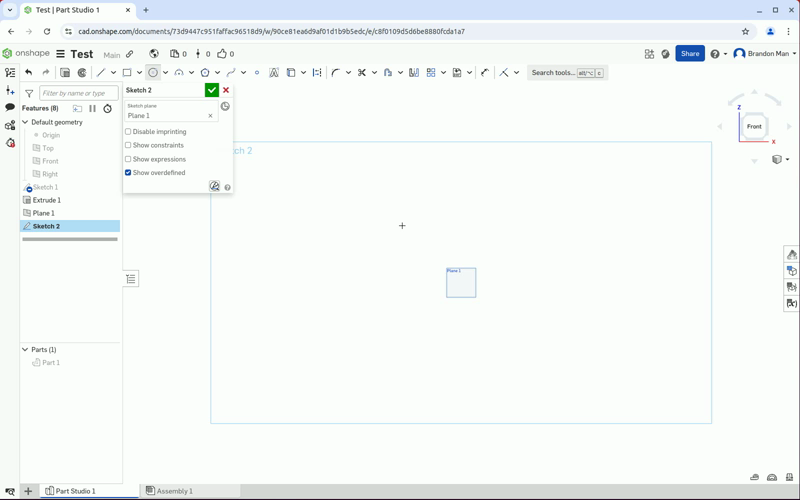
key_up(shift)
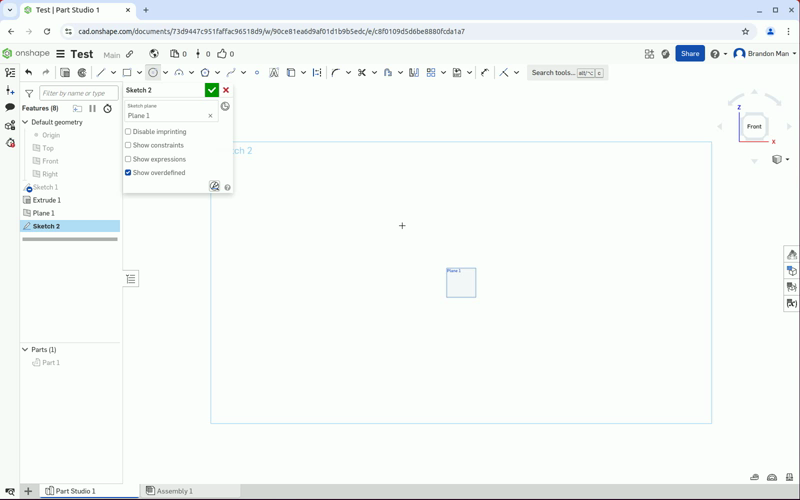
mouse_move(417, 225)
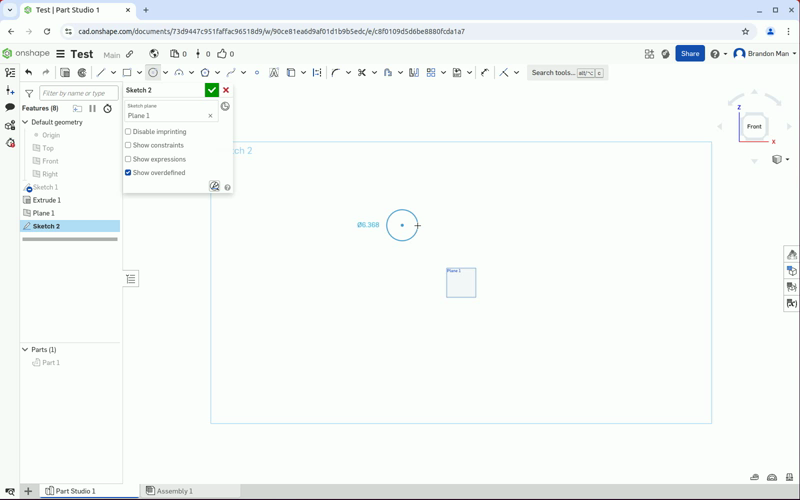
click(417, 225)
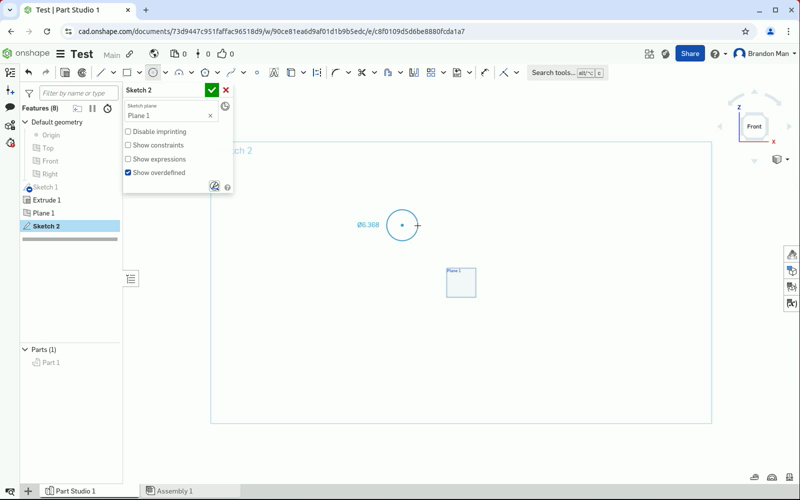
key(esc)
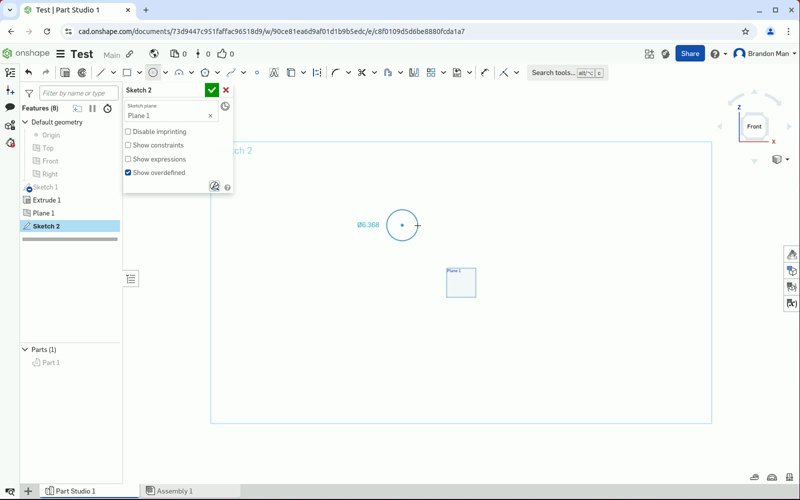
mouse_move(397, 238)
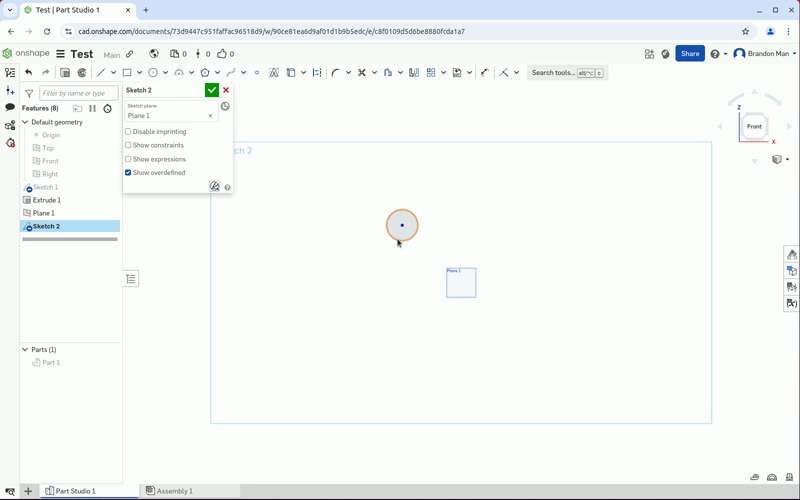
scroll(6)
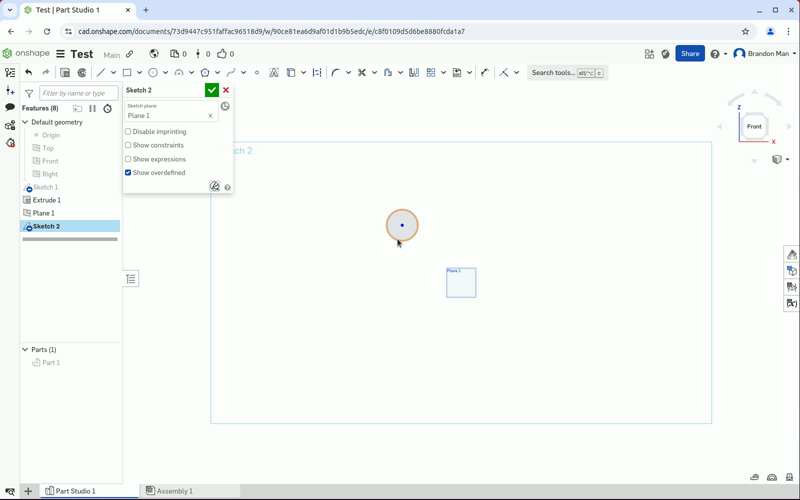
scroll(6)
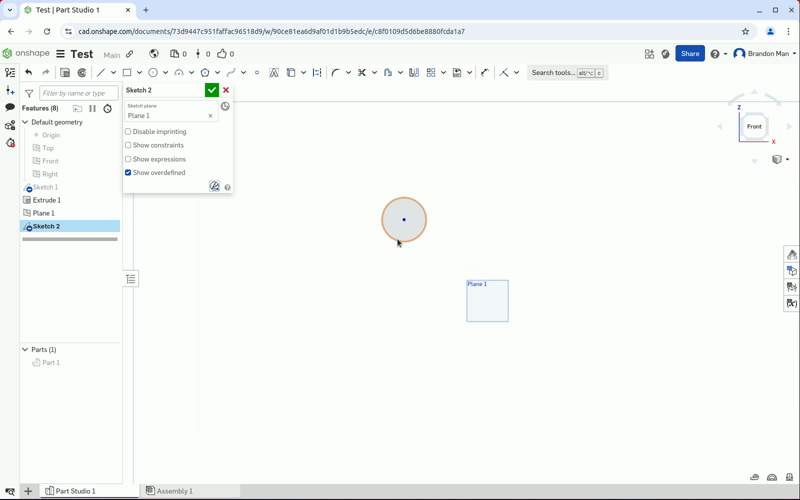
scroll(6)
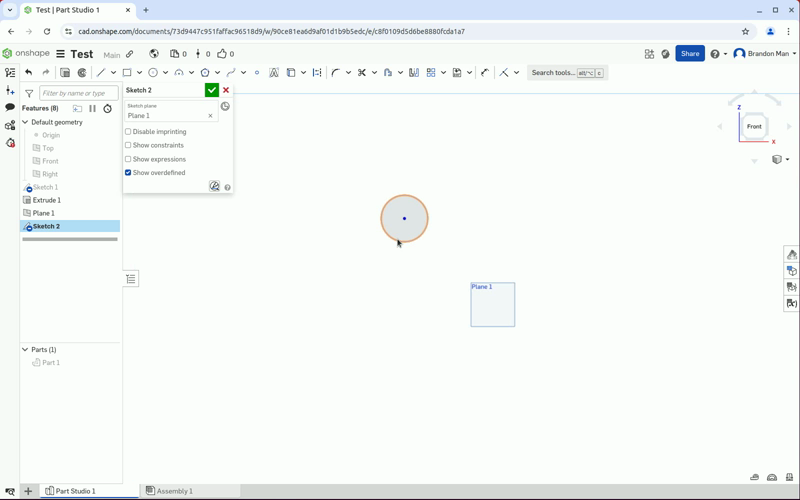
scroll(6)
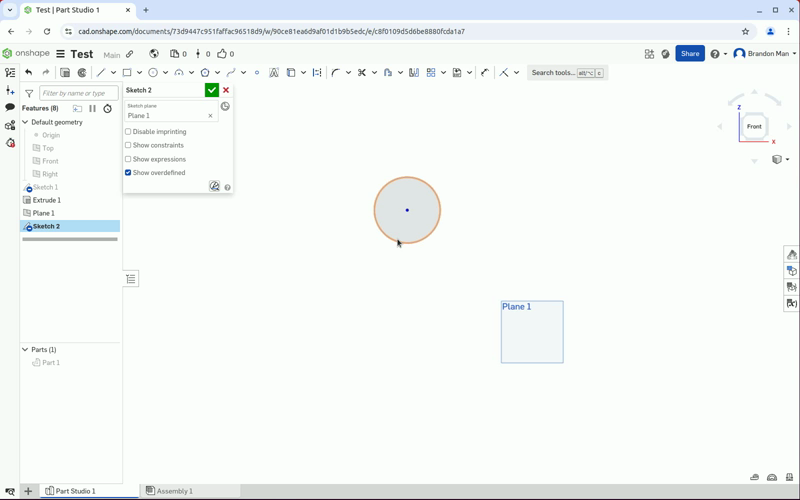
scroll(6)
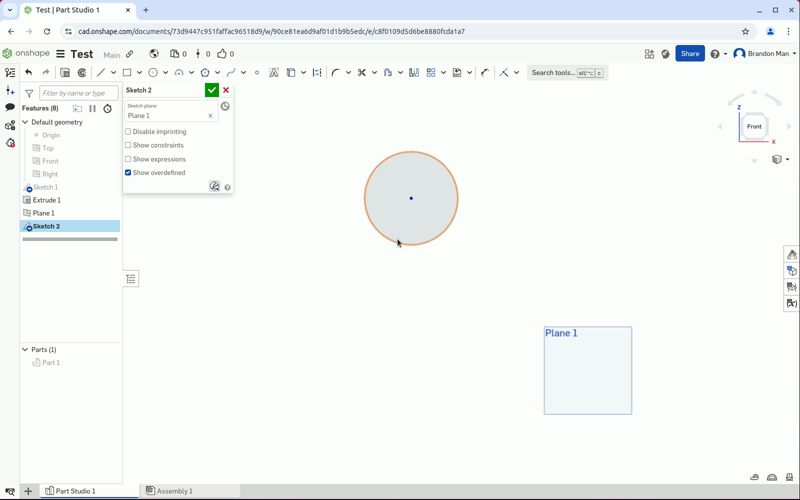
scroll(6)
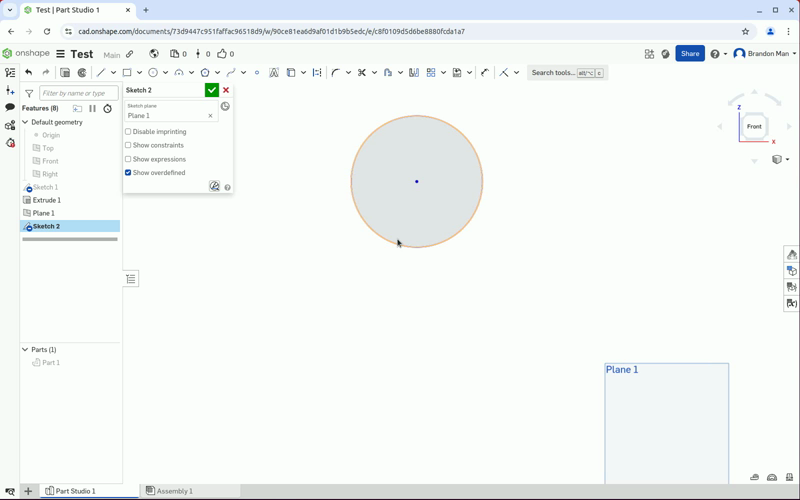
scroll(6)
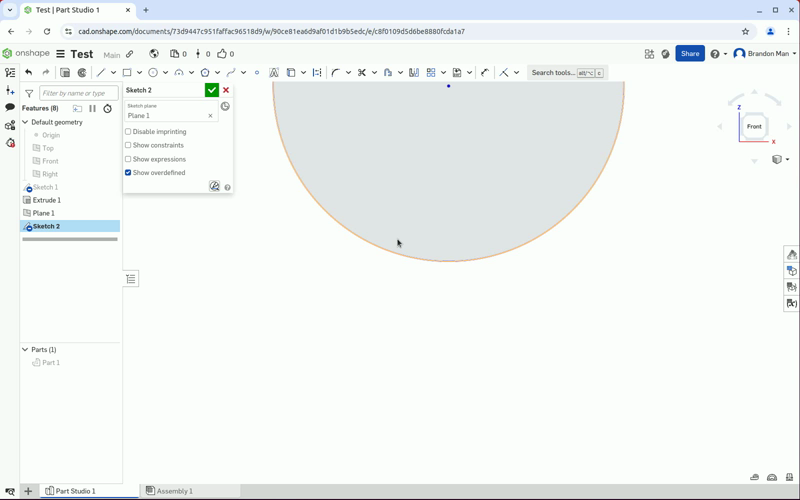
click(397, 238)
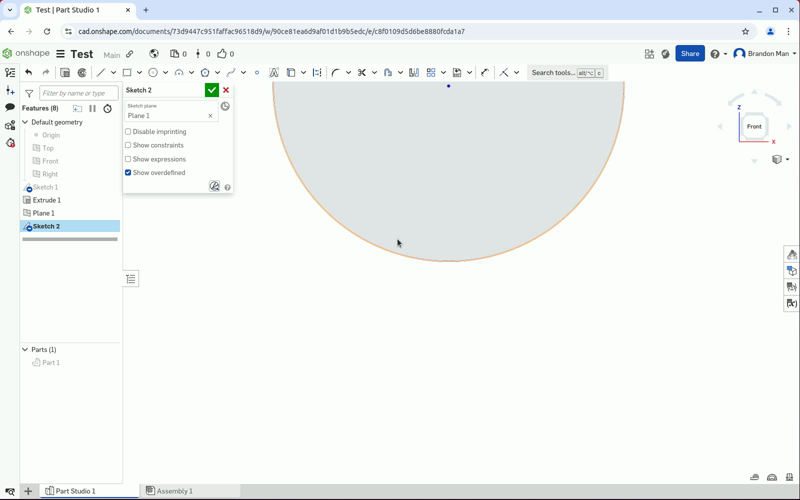
scroll(-6)
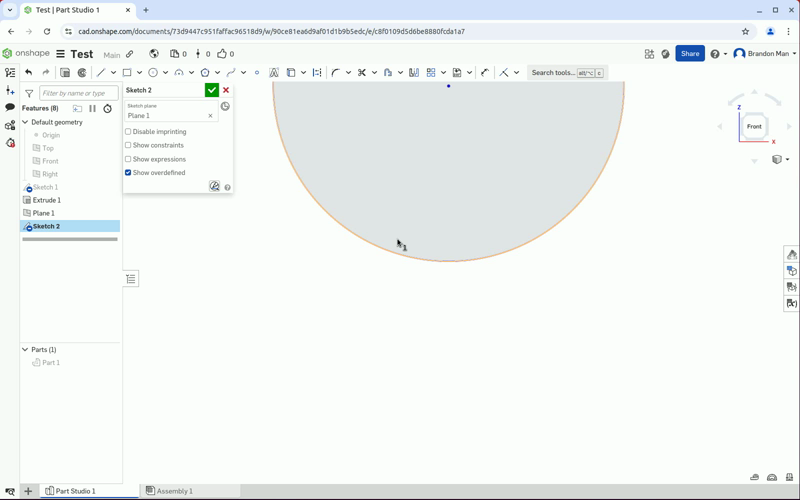
scroll(-6)
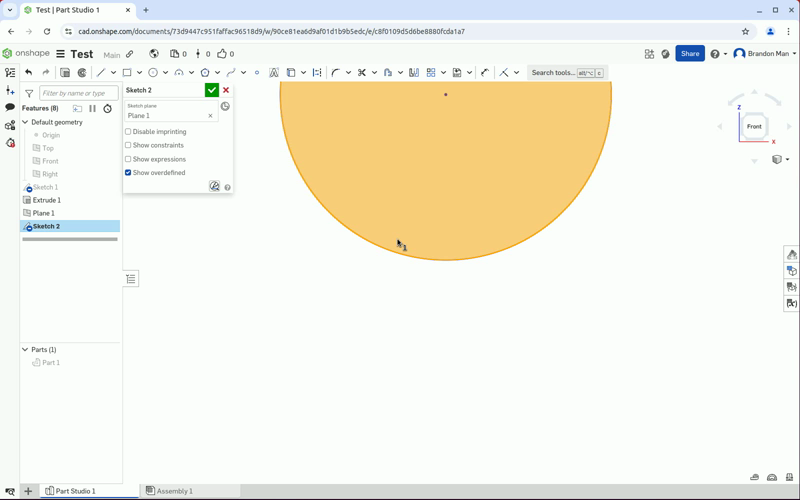
scroll(-6)
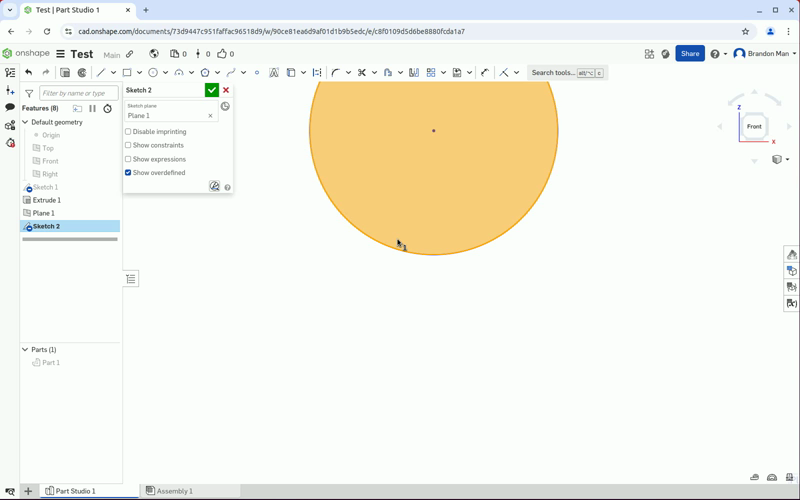
scroll(-6)
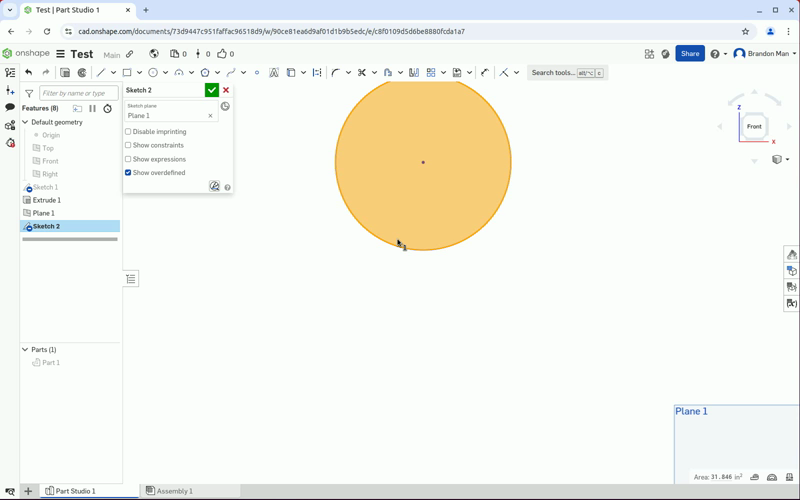
scroll(-6)
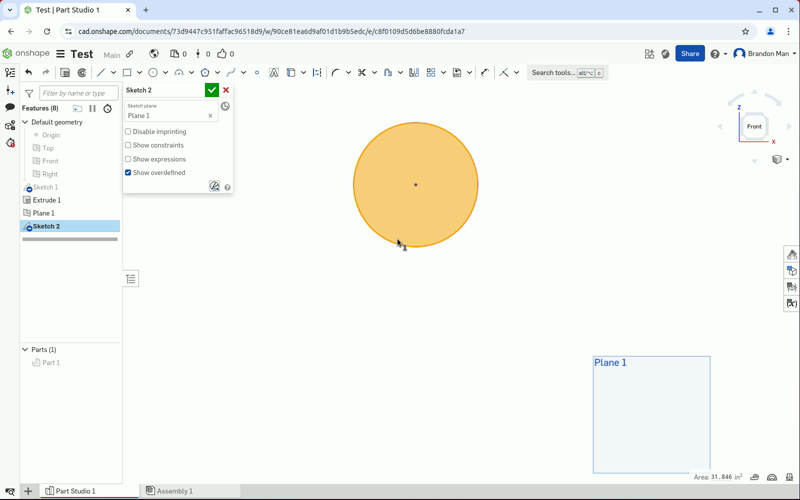
scroll(-6)
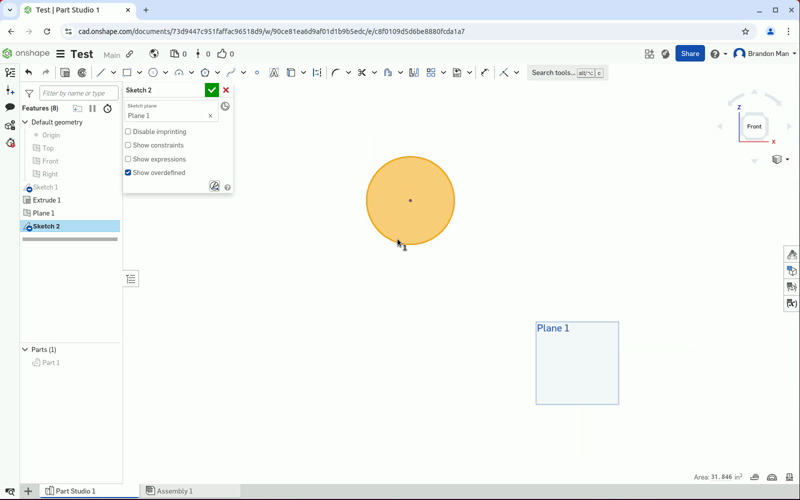
scroll(-6)
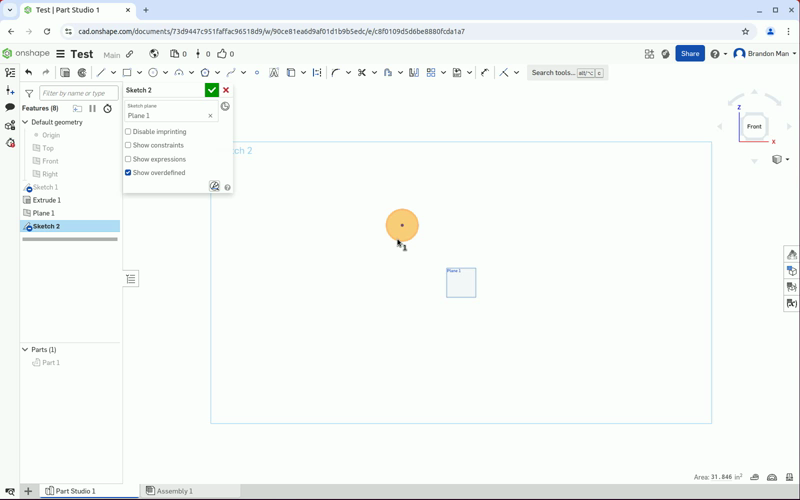
mouse_move(73, 352)
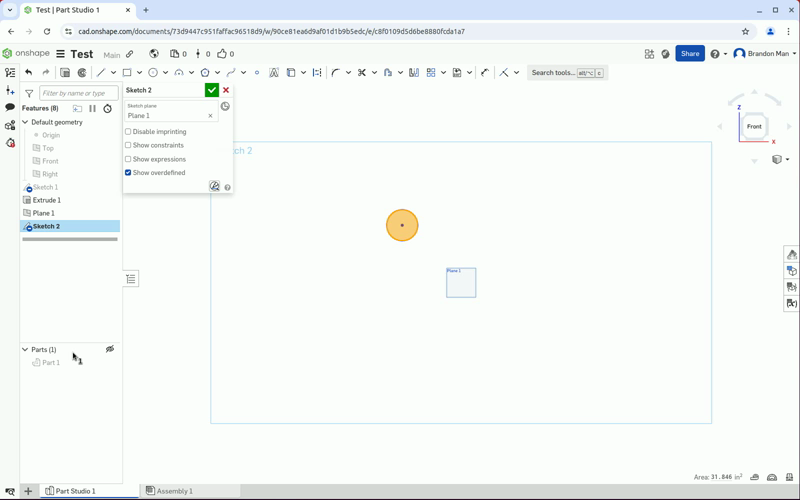
key(shift+y)
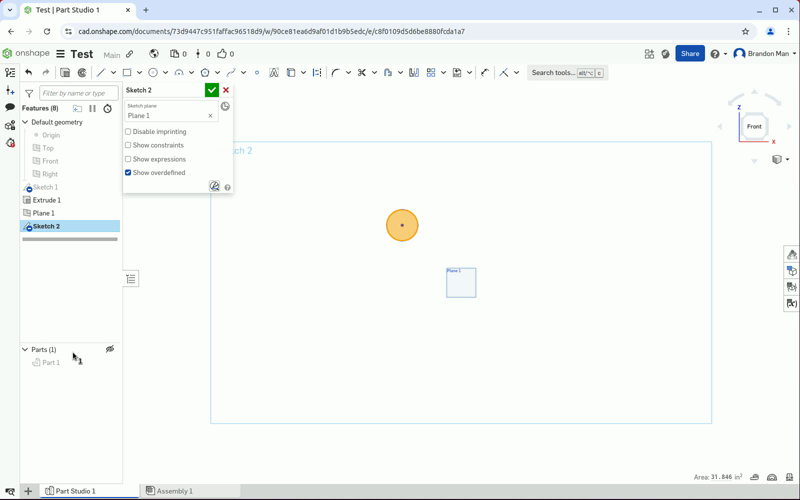
key(shift+e)
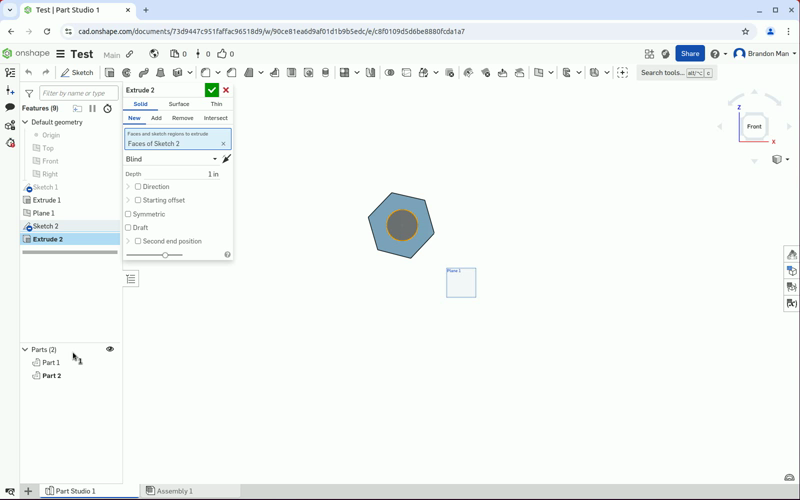
mouse_move(143, 106)
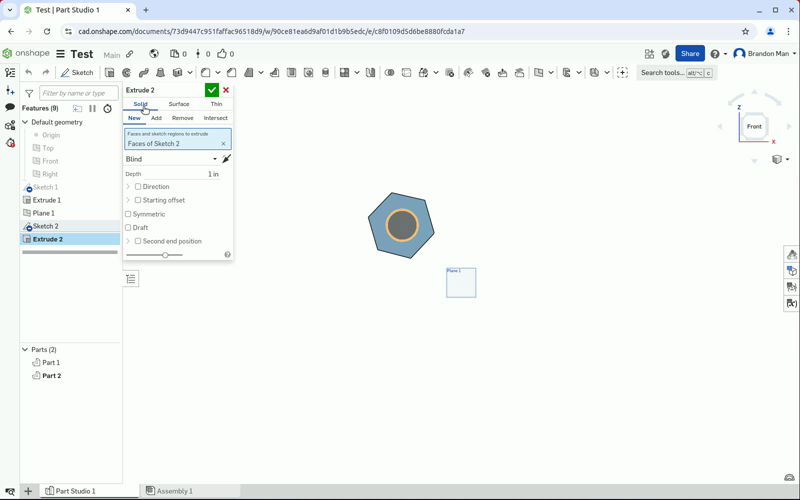
click(143, 106)
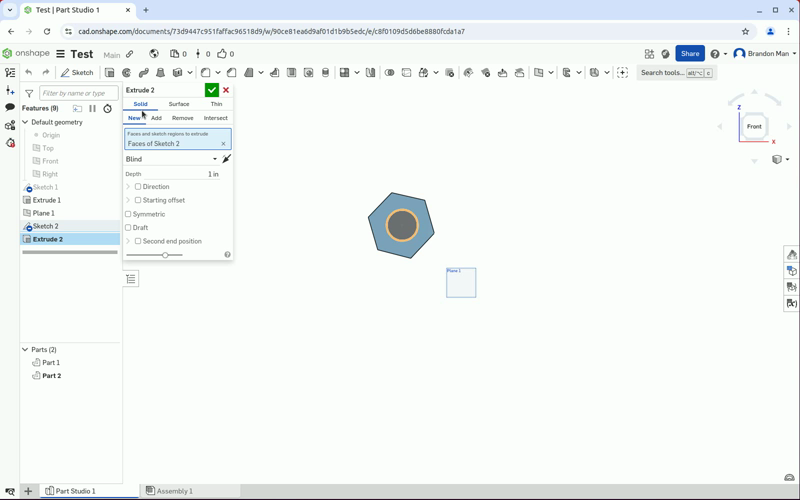
mouse_move(137, 120)
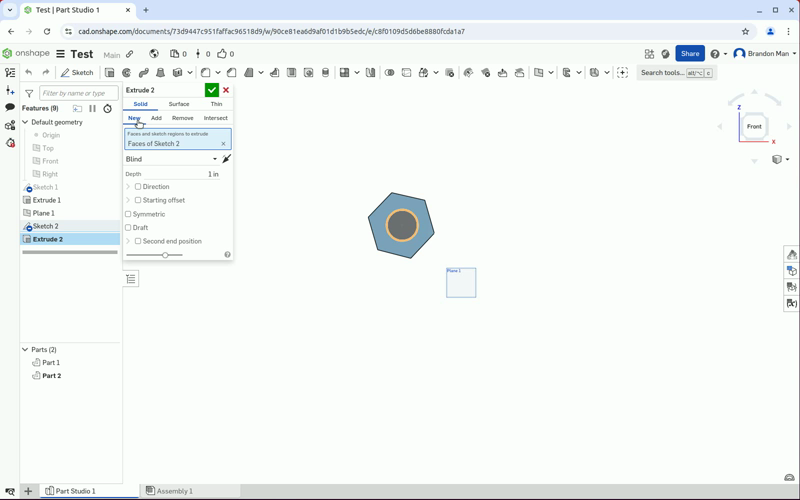
click(137, 120)
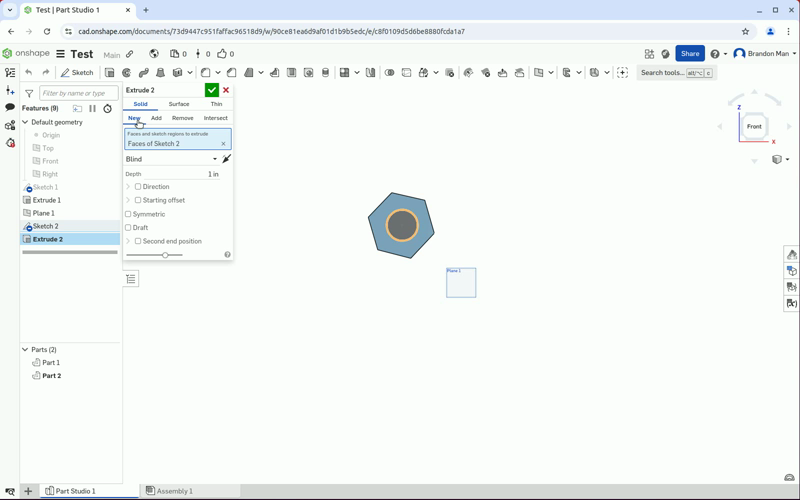
key(tab, 4)
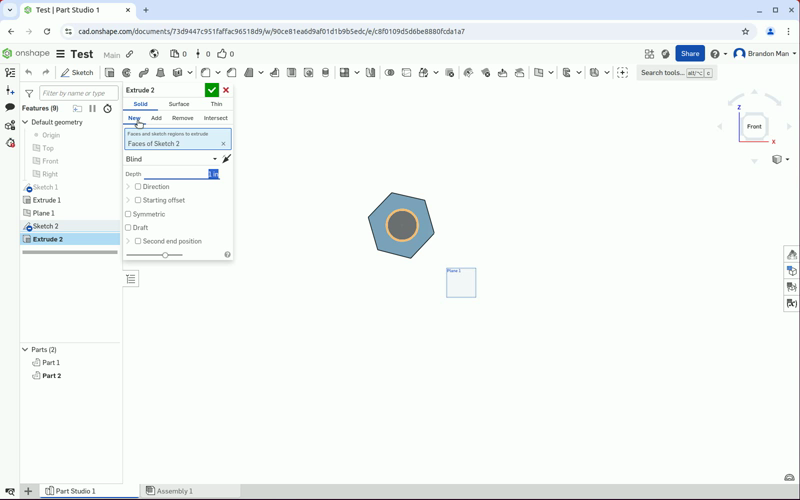
text(17.572)
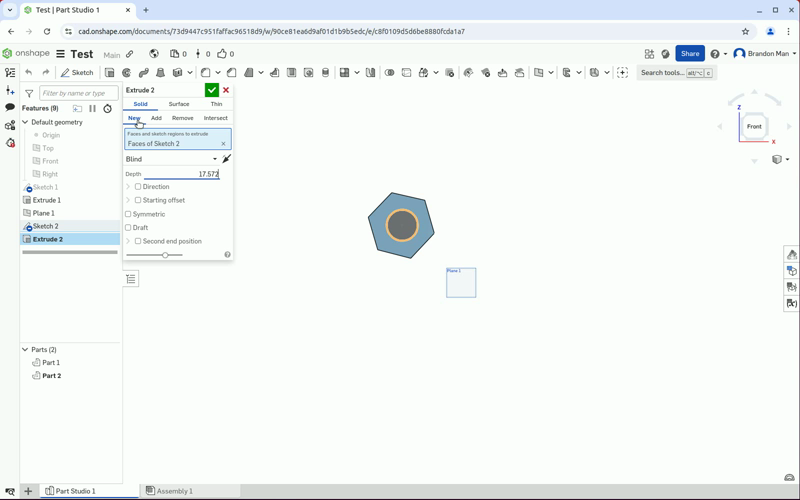
key(enter)
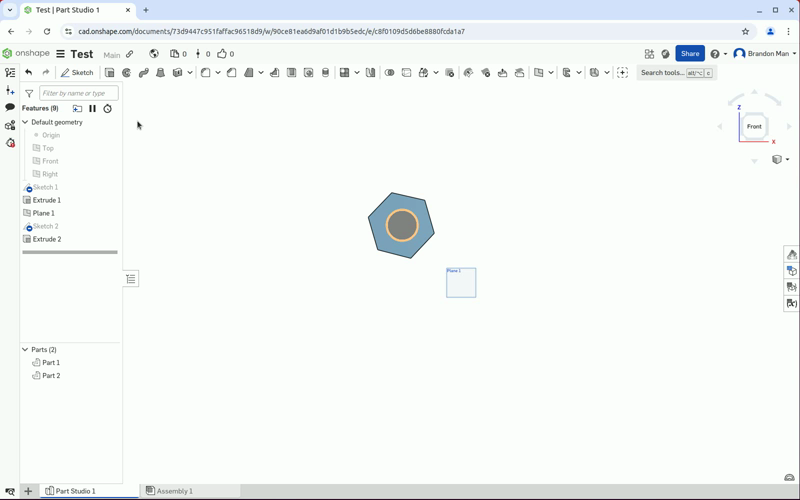
key(shift+h)
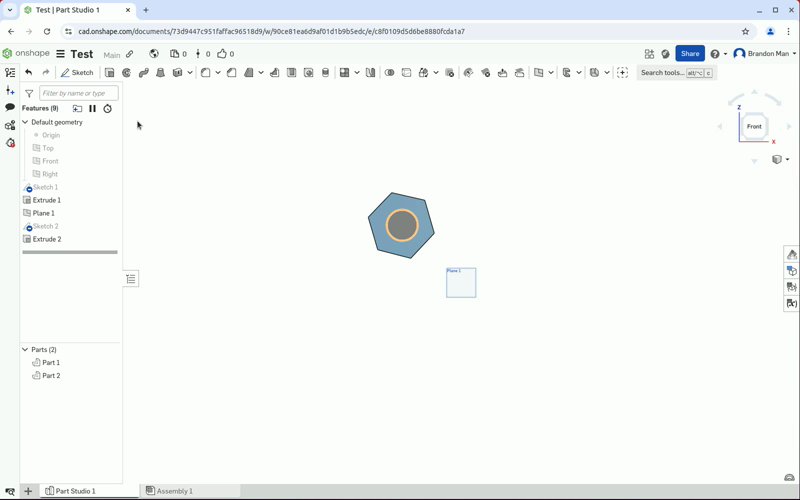
key(shift+h)
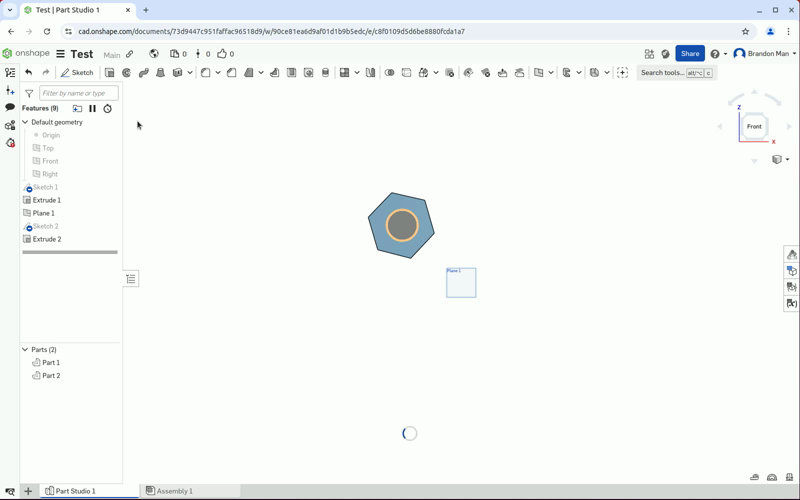
key(shift+7)
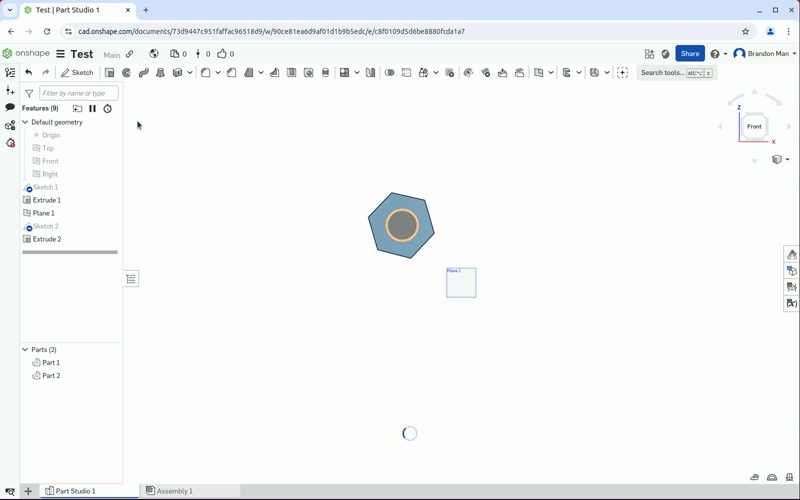
key(left, 2)
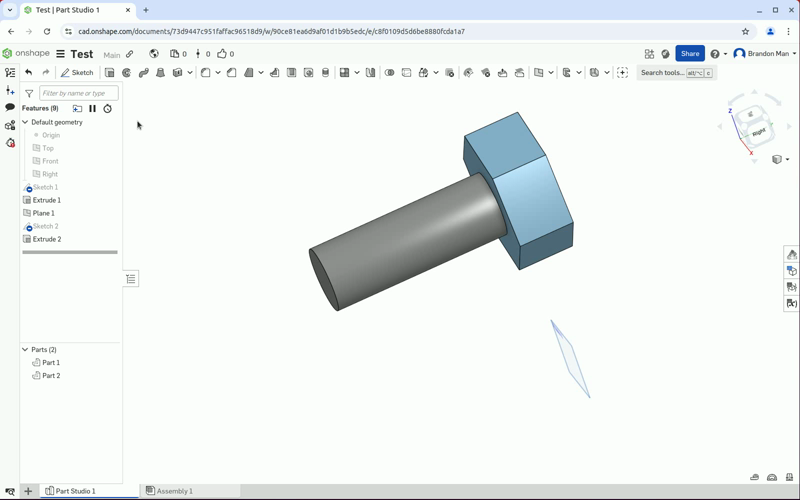
key(down, 2)
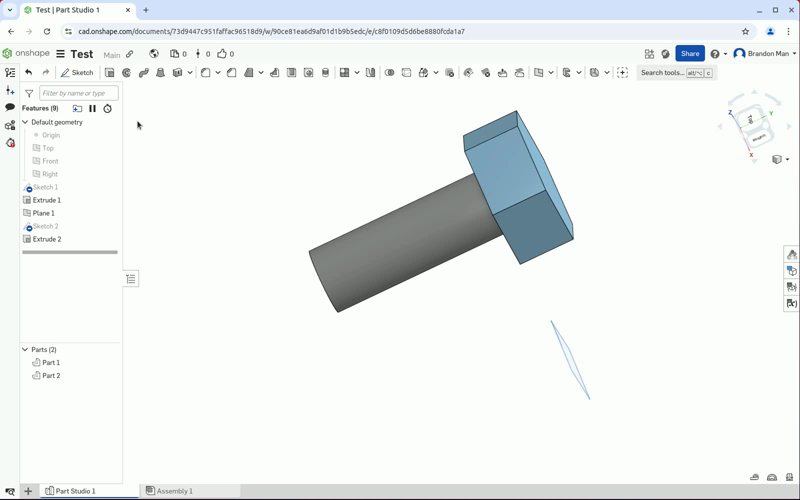
key(up, 2)
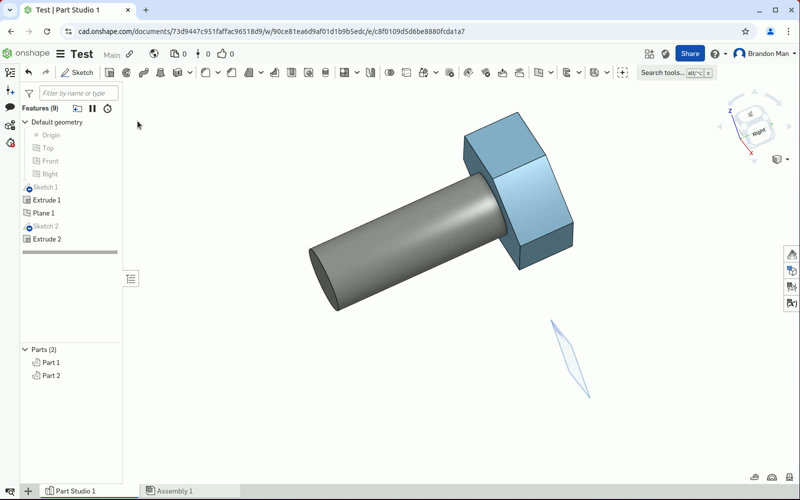
key(right, 2)
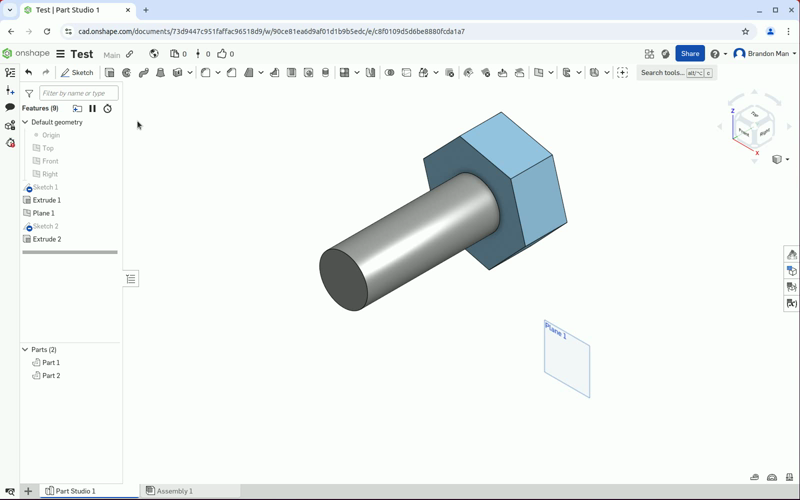
mouse_move(73, 189)
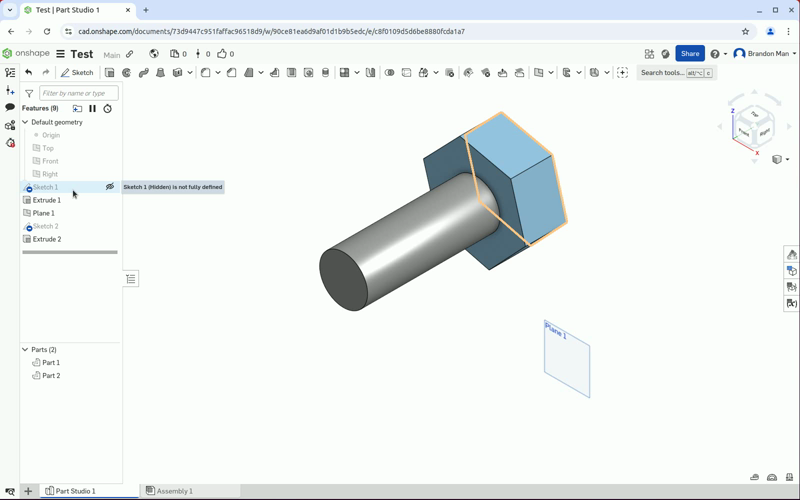
click(73, 189)